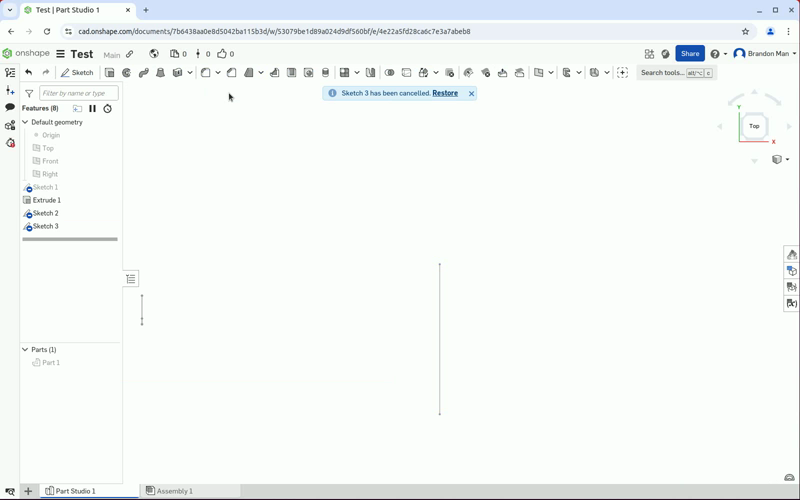
key(shift+h)
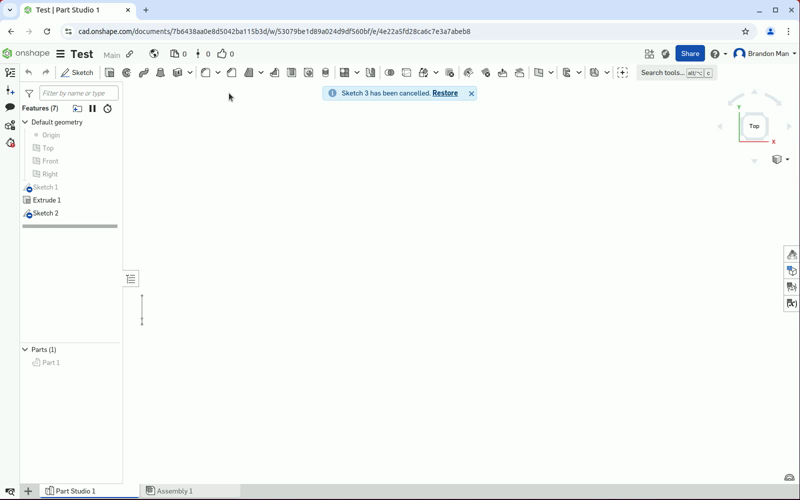
key(shift+s)
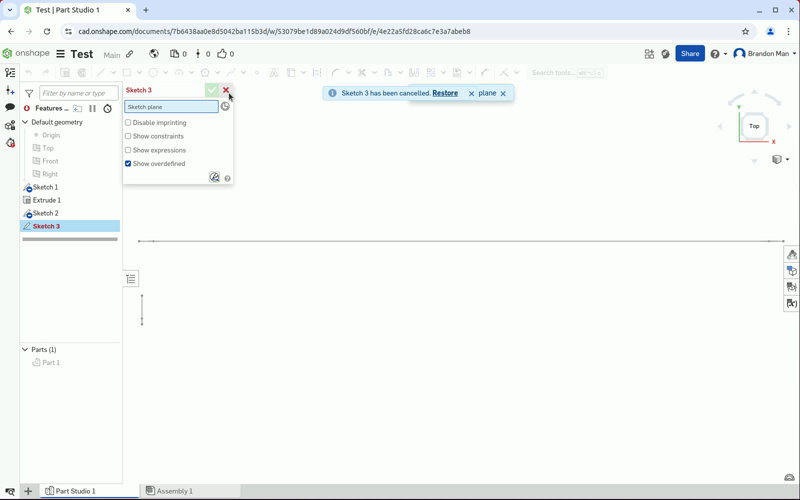
mouse_move(73, 150)
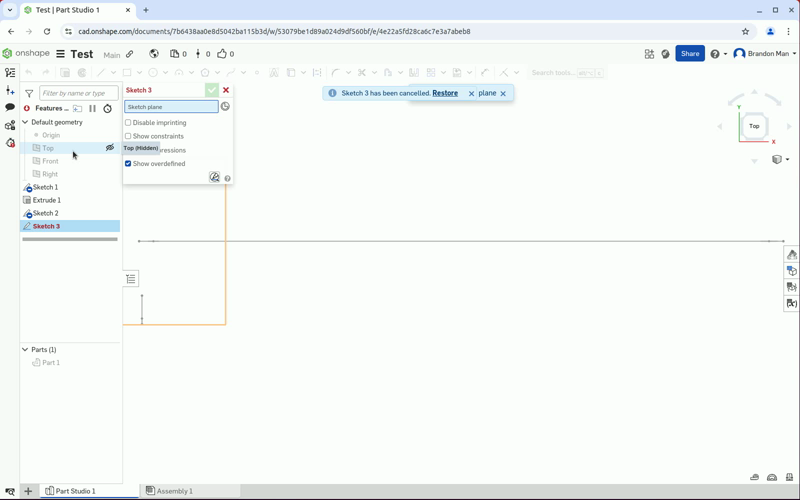
click(73, 150)
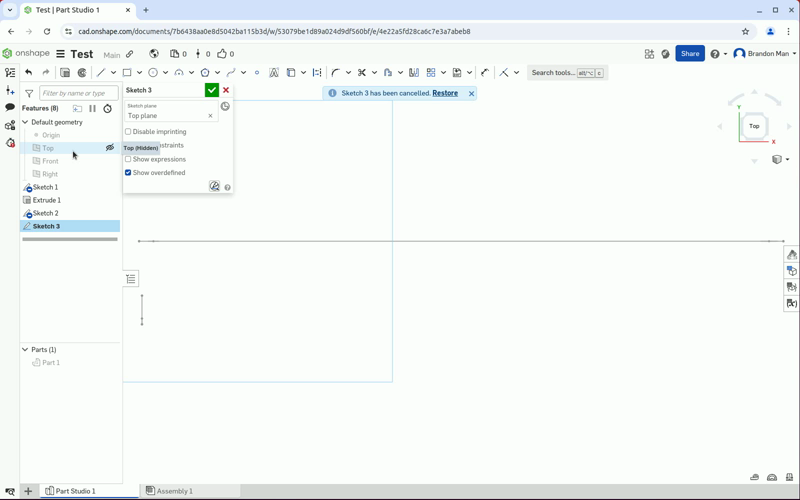
mouse_move(73, 352)
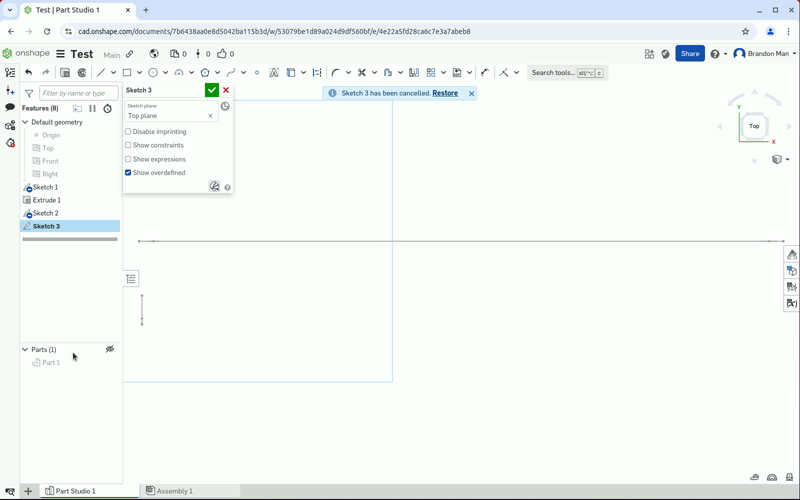
key(y)
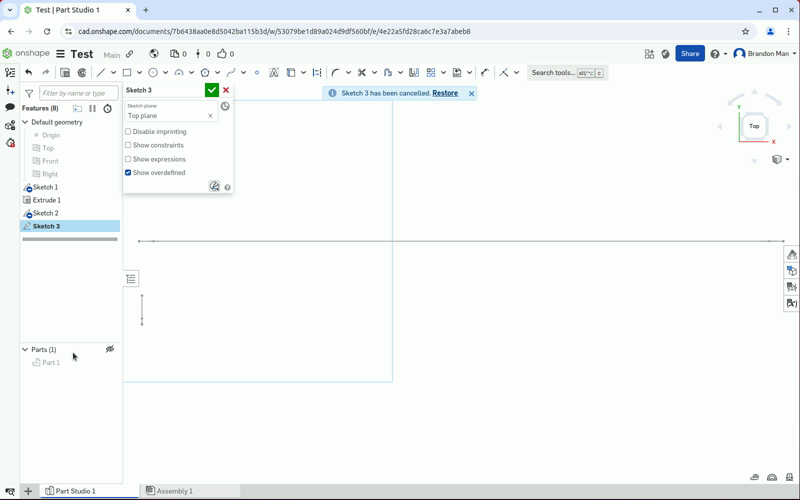
key(l)
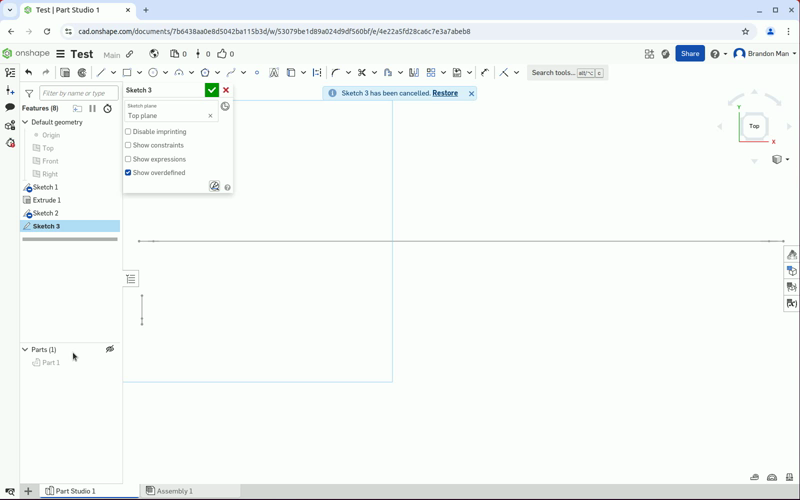
key_down(shift)
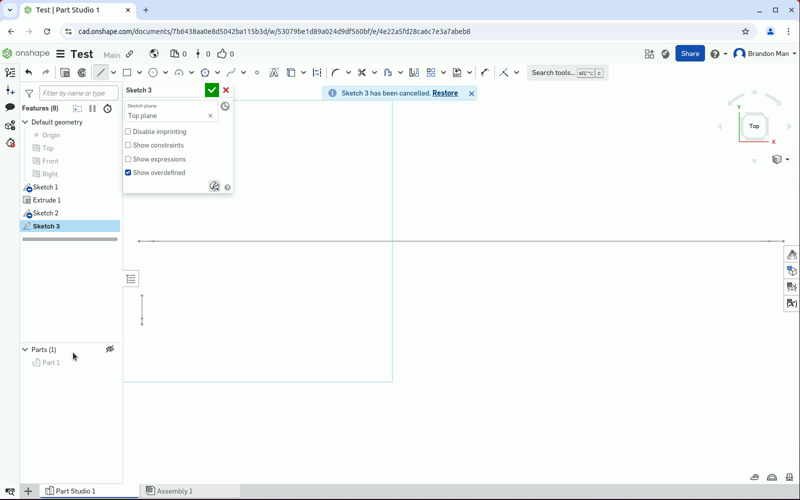
mouse_move(348, 222)
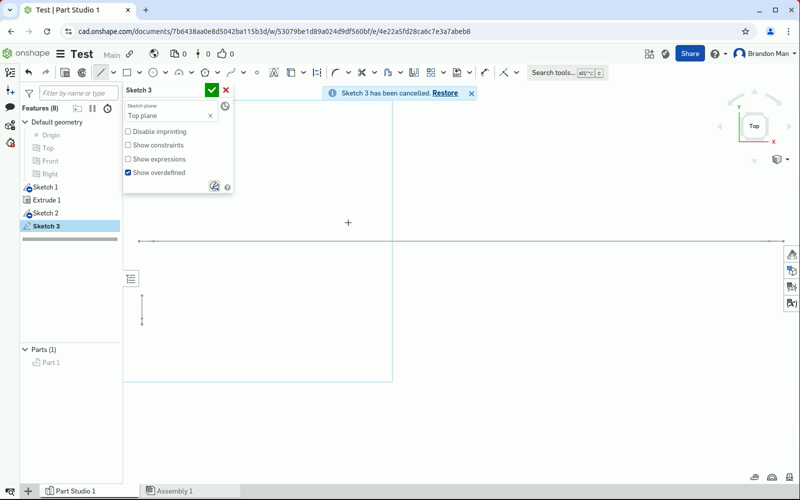
click(348, 222)
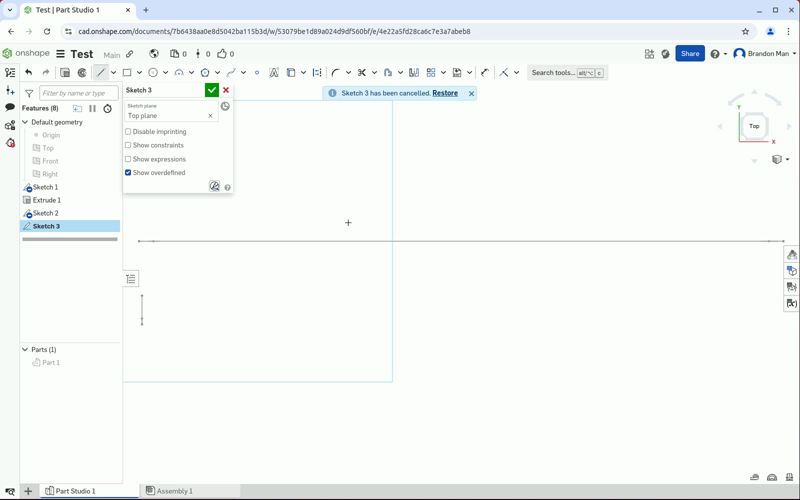
key_up(shift)
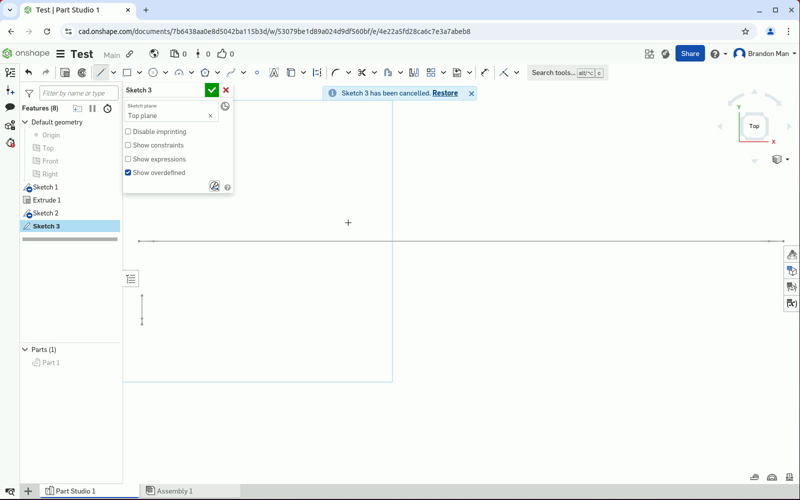
key_down(shift)
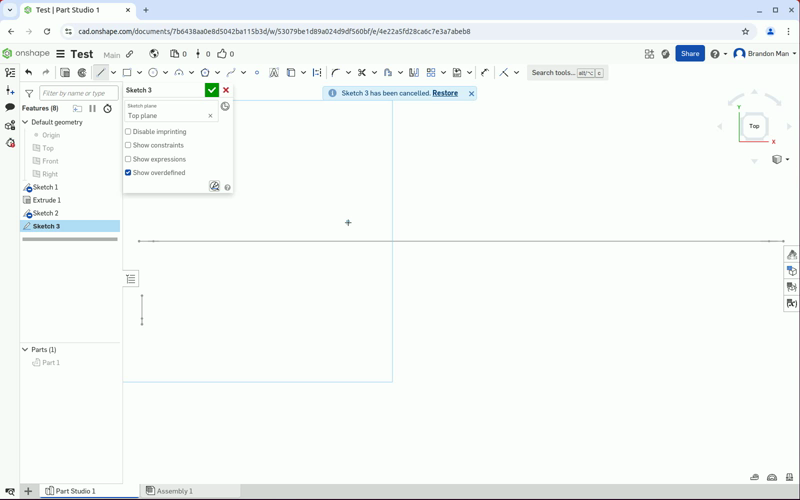
mouse_move(459, 222)
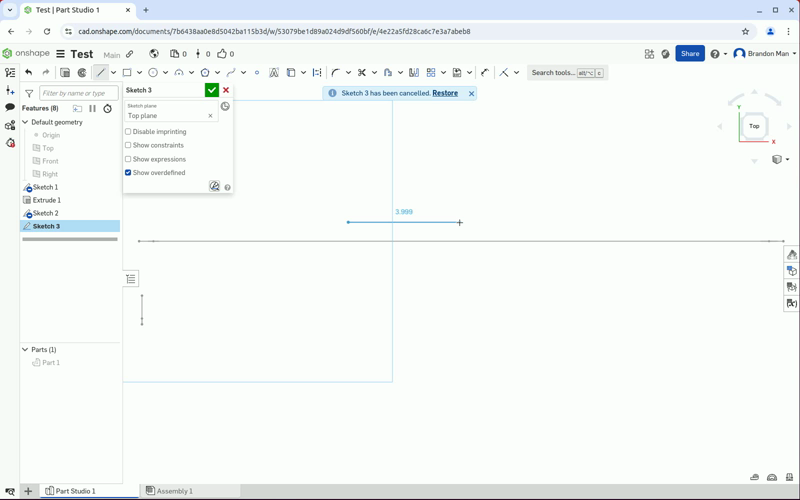
click(459, 222)
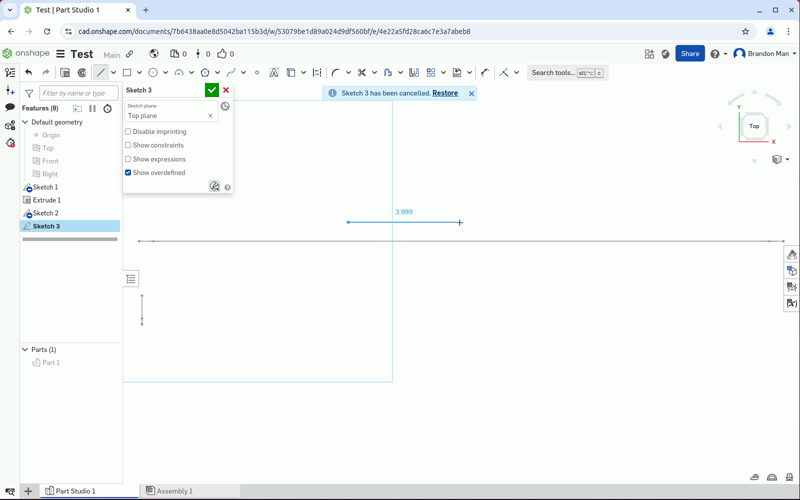
key_up(shift)
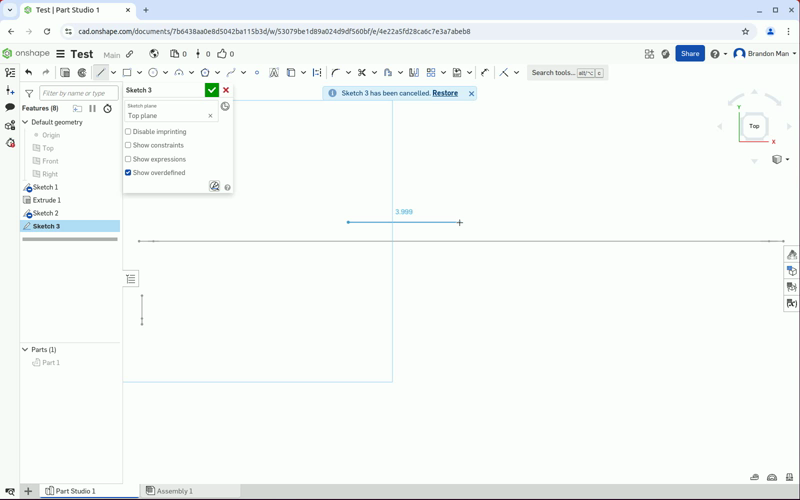
key_down(shift)
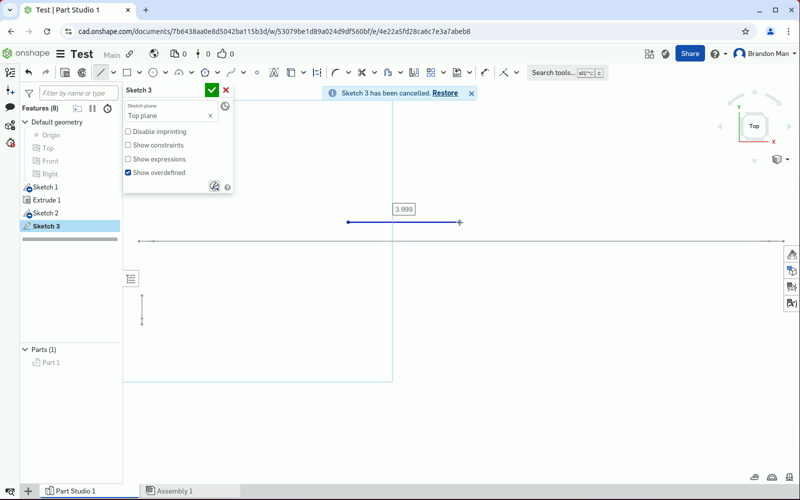
mouse_move(459, 282)
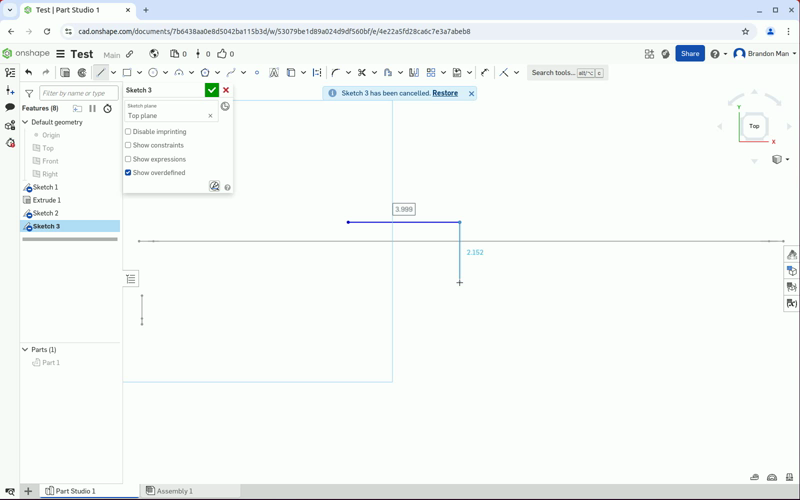
click(459, 282)
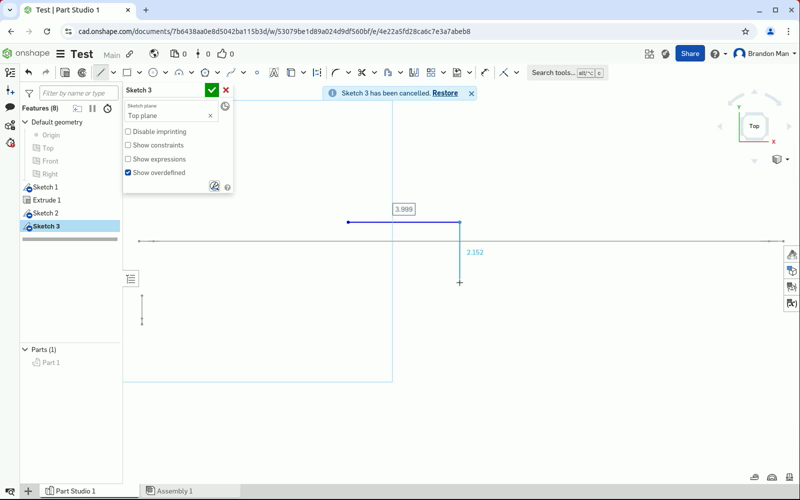
key_up(shift)
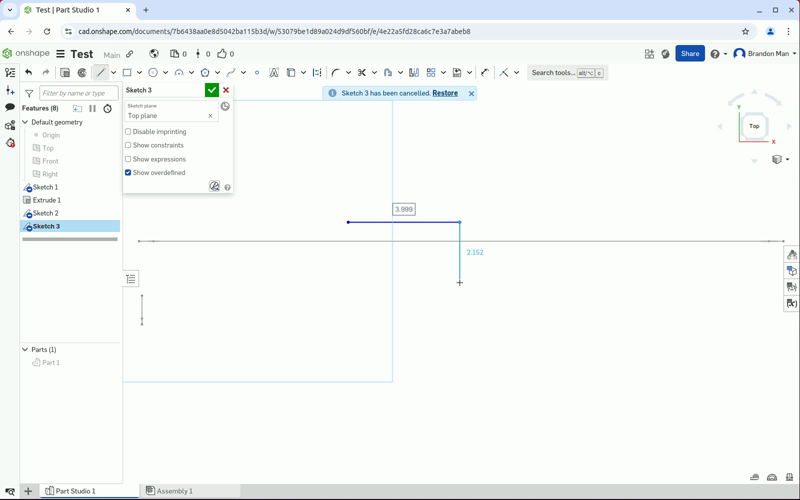
key_down(shift)
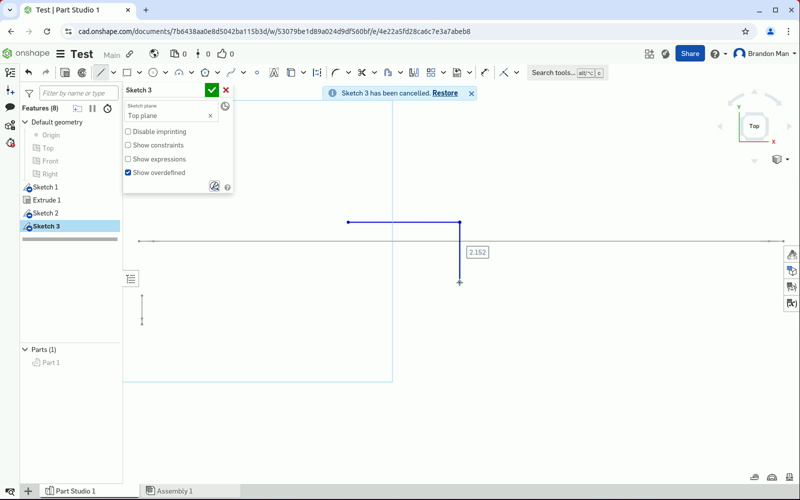
mouse_move(552, 282)
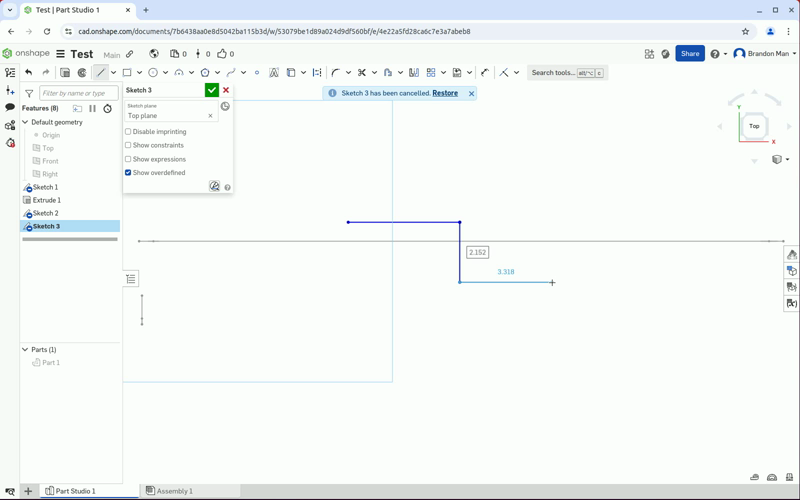
click(552, 282)
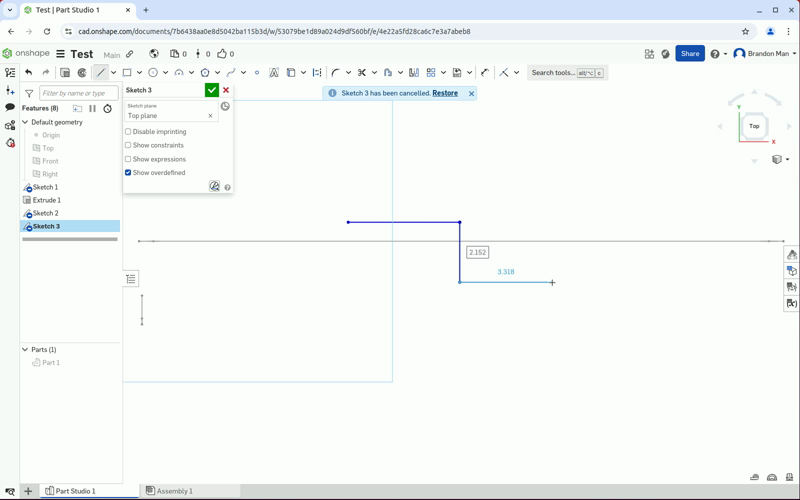
key_up(shift)
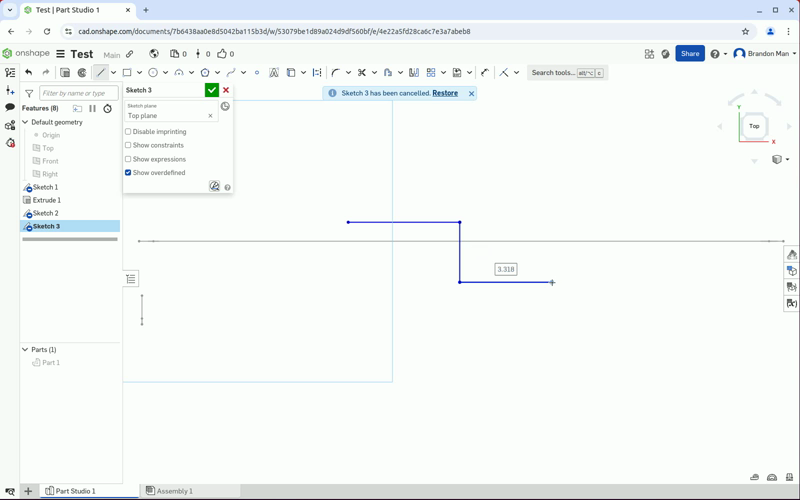
key_down(shift)
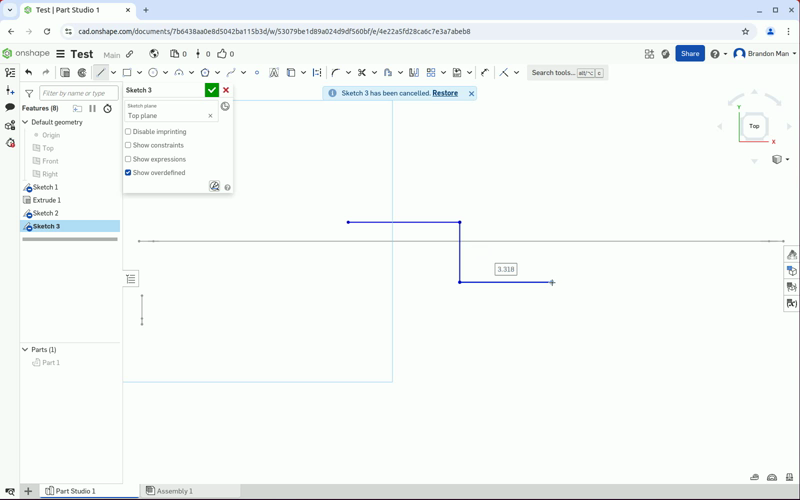
mouse_move(552, 181)
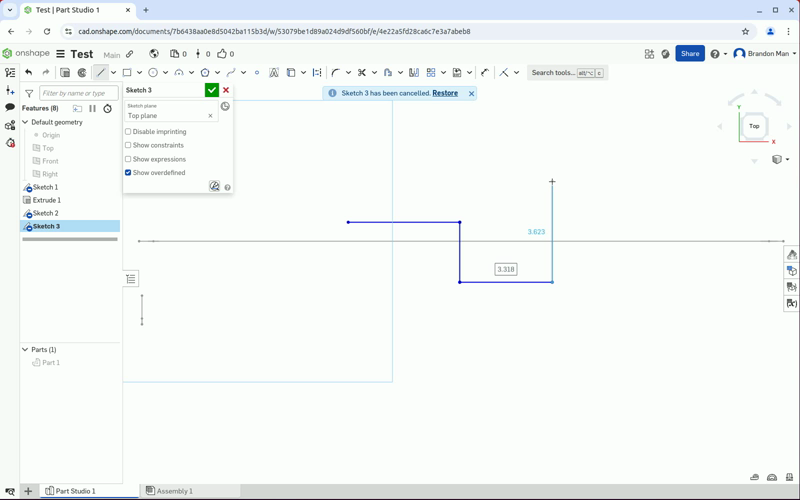
click(552, 181)
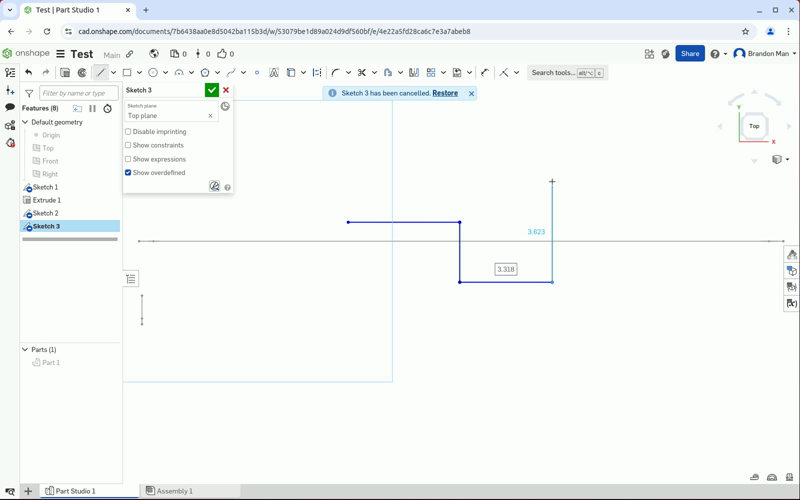
key_up(shift)
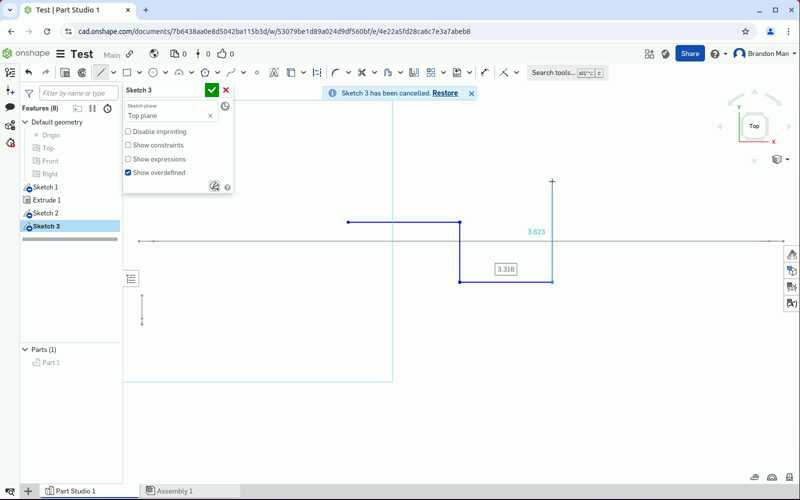
key_down(shift)
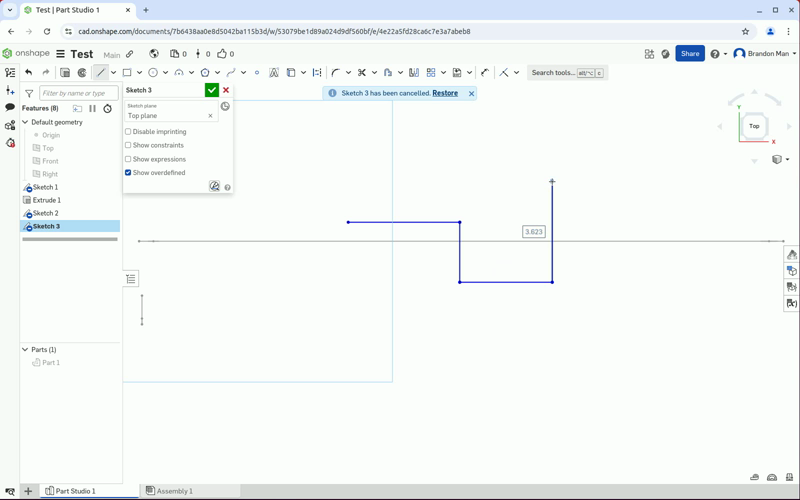
mouse_move(348, 181)
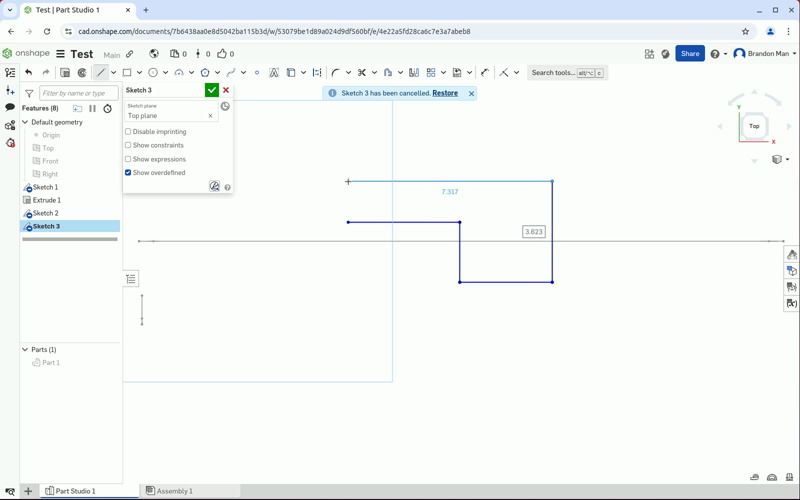
click(348, 181)
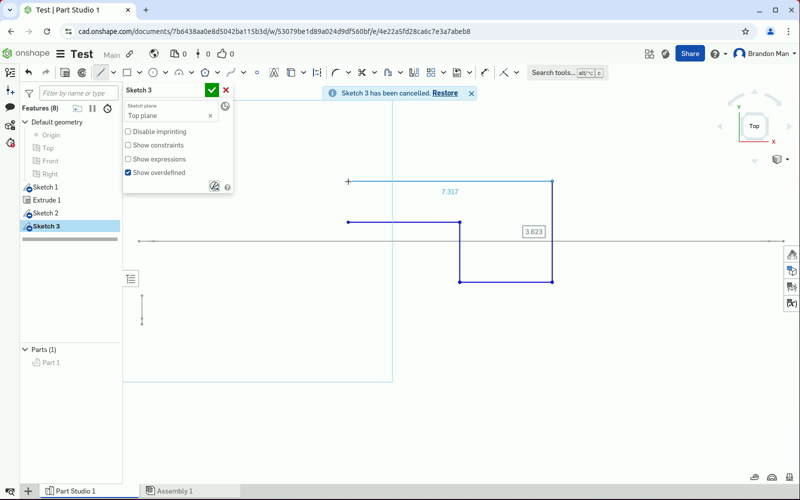
key_up(shift)
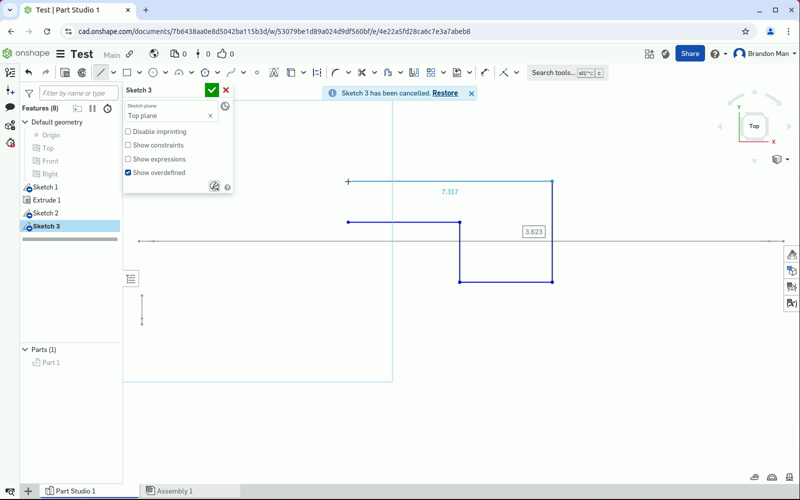
mouse_move(378, 181)
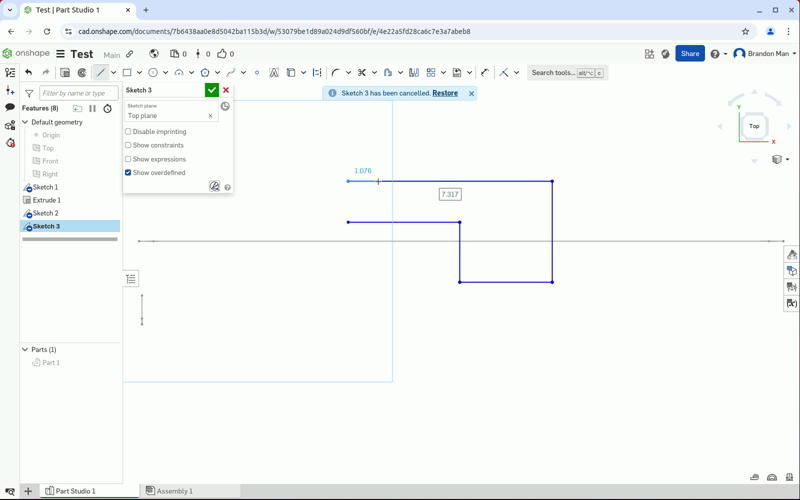
key_down(shift)
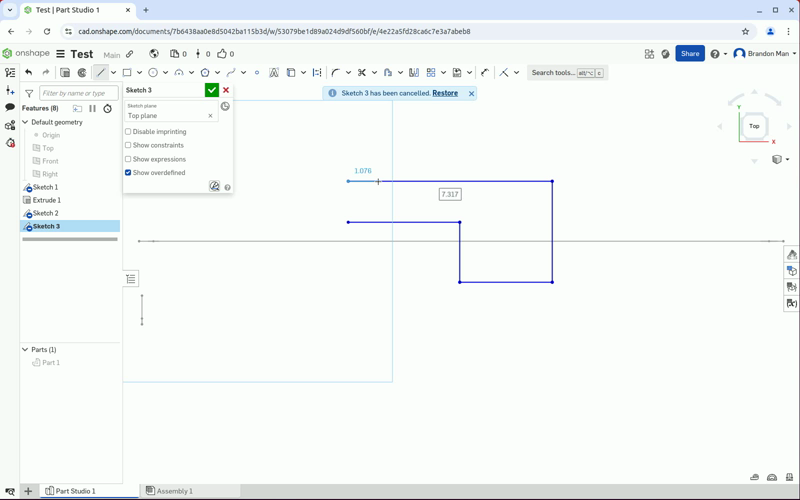
mouse_move(348, 222)
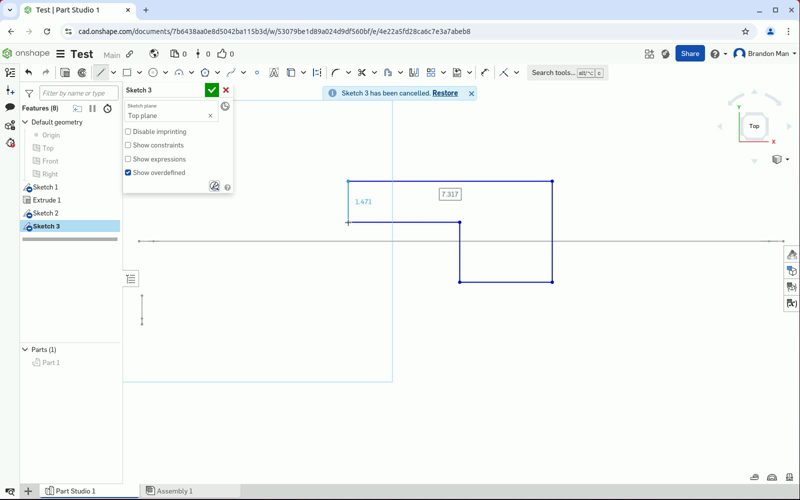
key_up(shift)
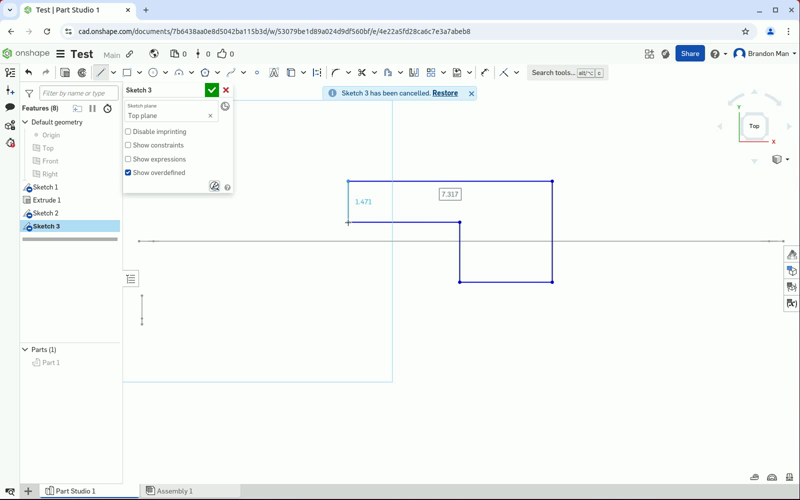
click(348, 222)
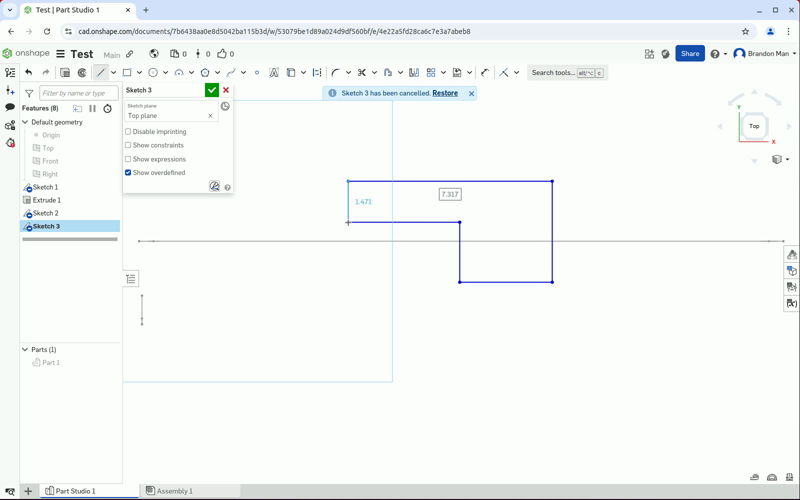
key(esc)
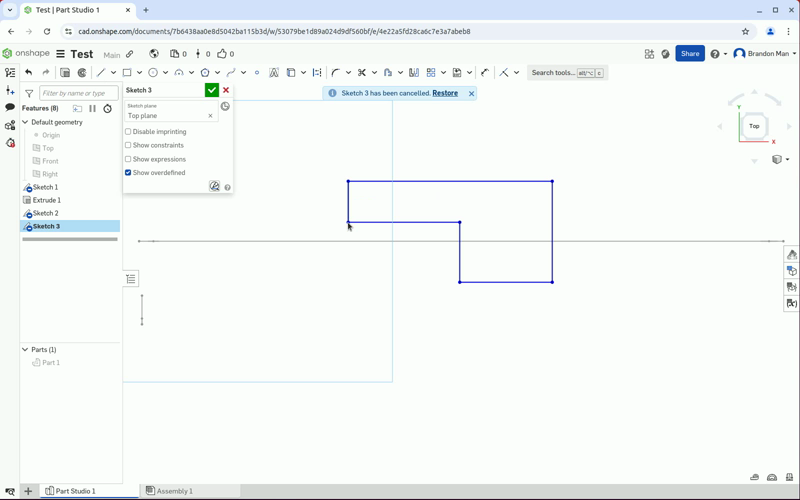
key(c)
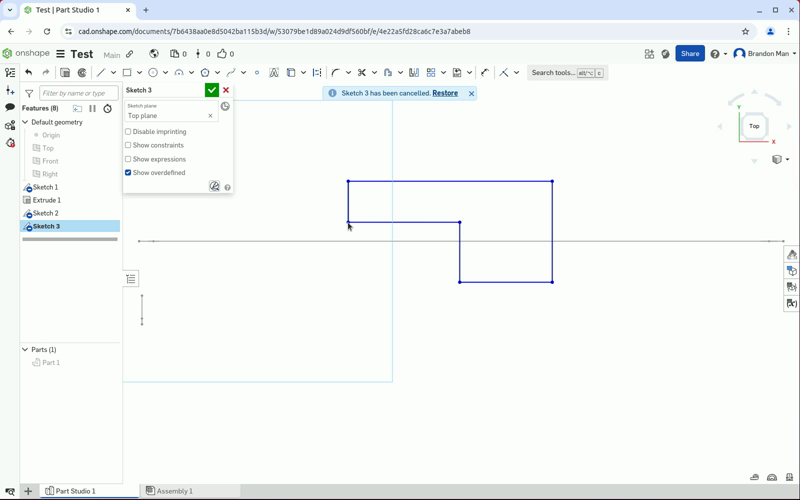
key_down(shift)
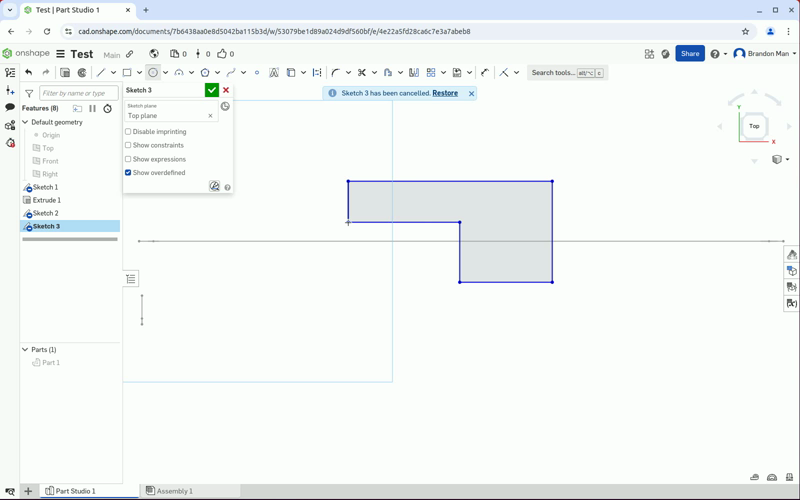
mouse_move(511, 243)
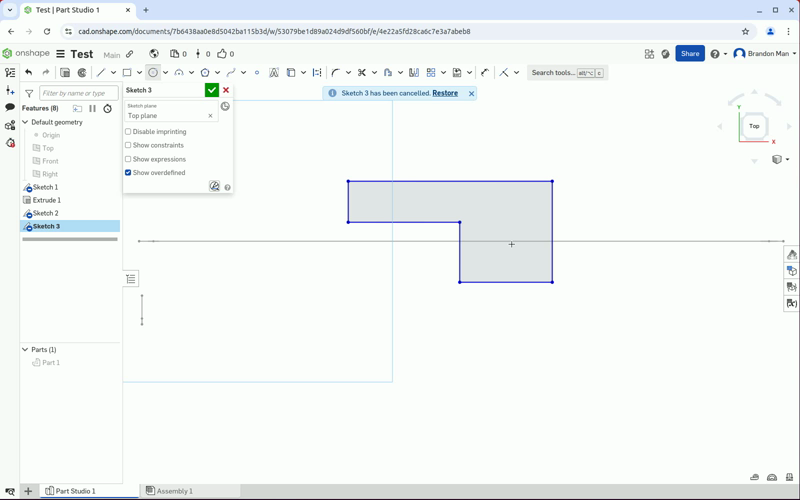
click(511, 243)
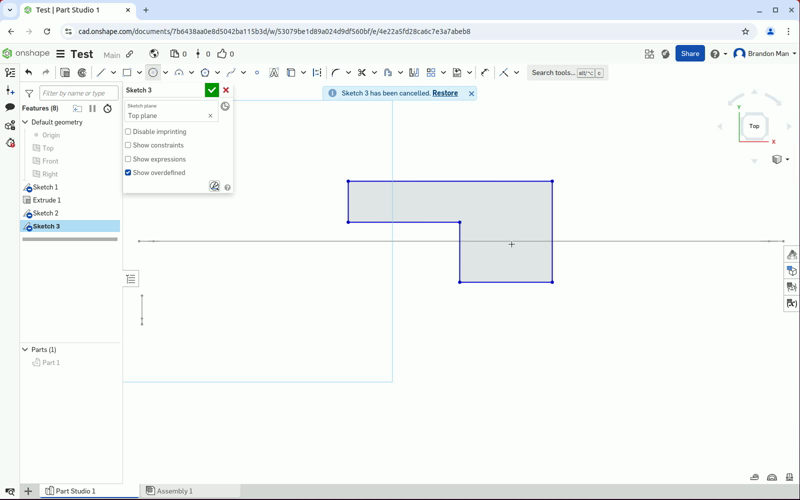
key_up(shift)
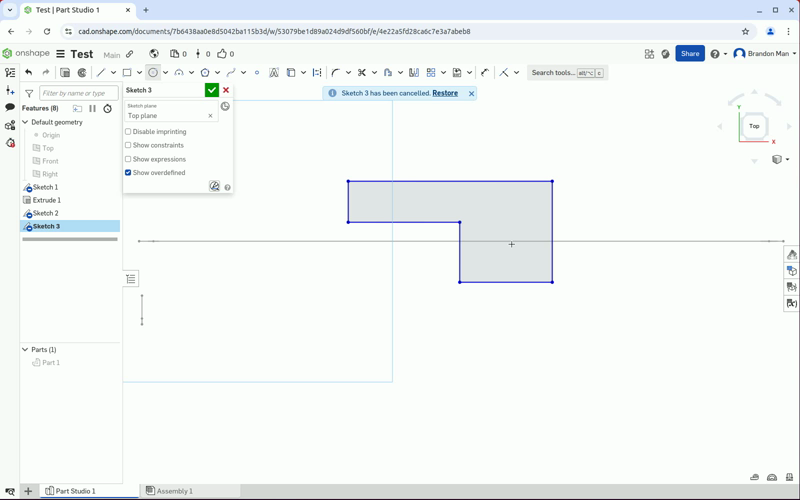
mouse_move(524, 243)
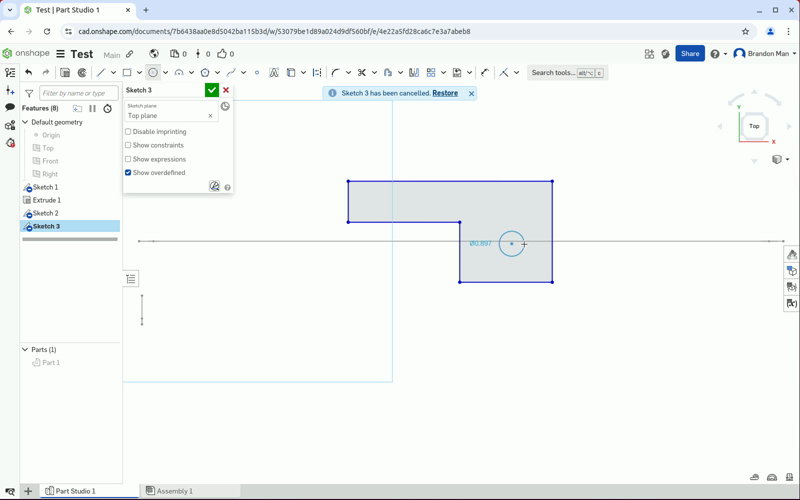
click(524, 243)
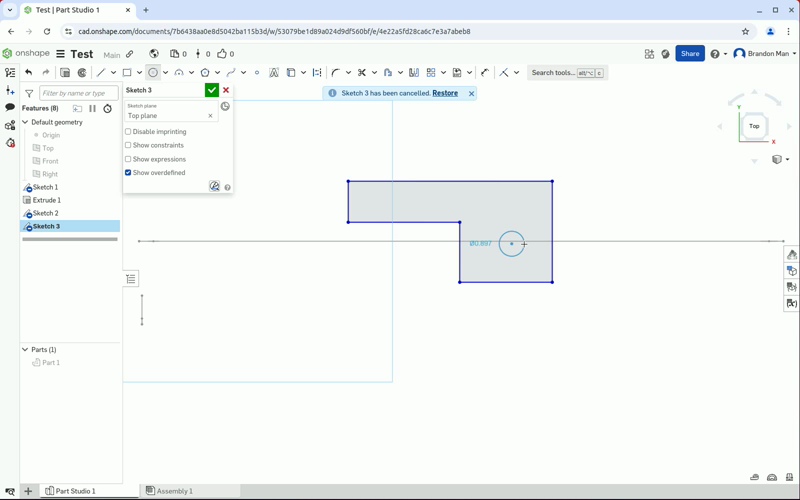
key(esc)
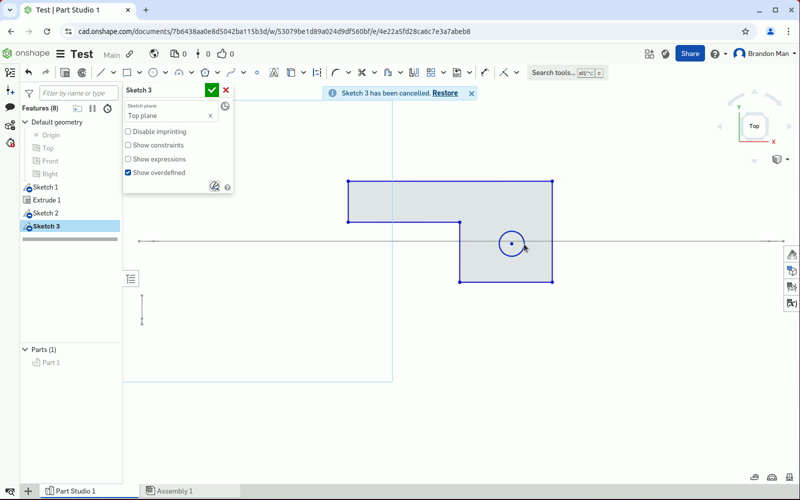
mouse_move(536, 260)
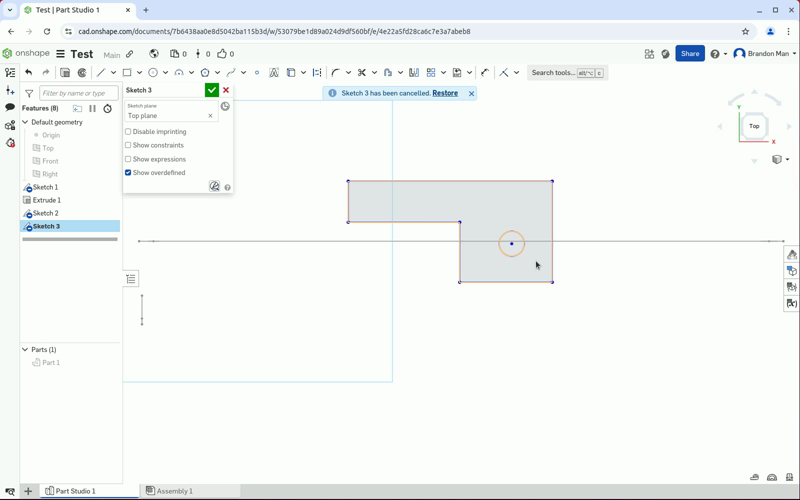
click(536, 260)
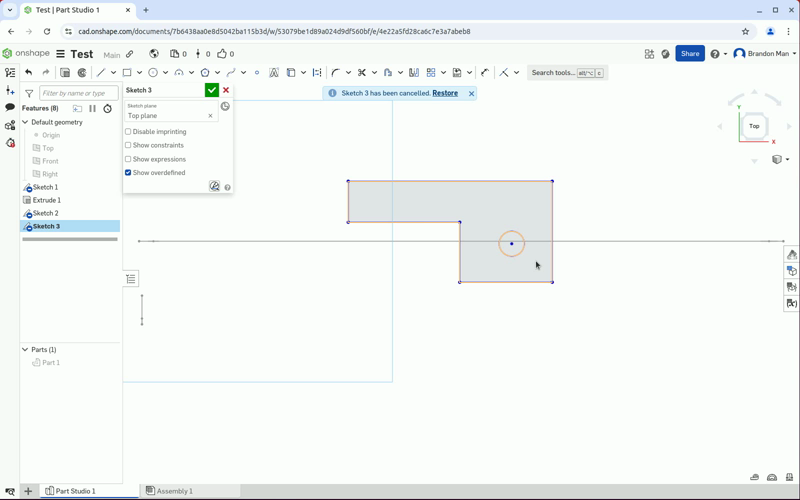
mouse_move(73, 352)
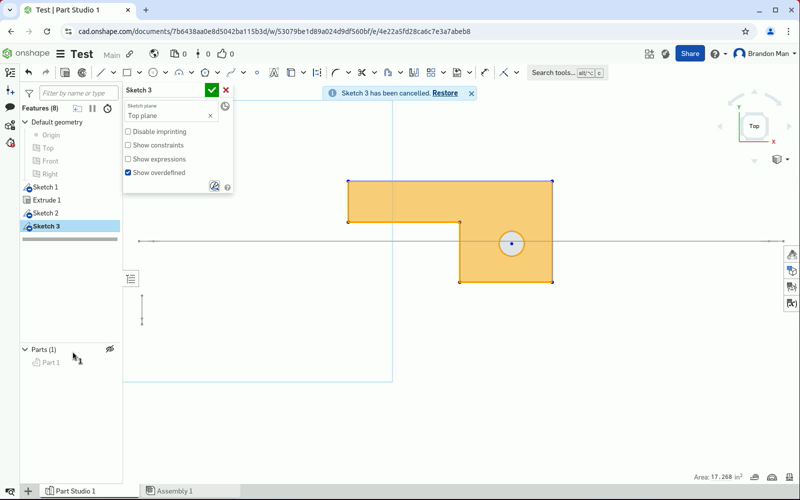
key(shift+y)
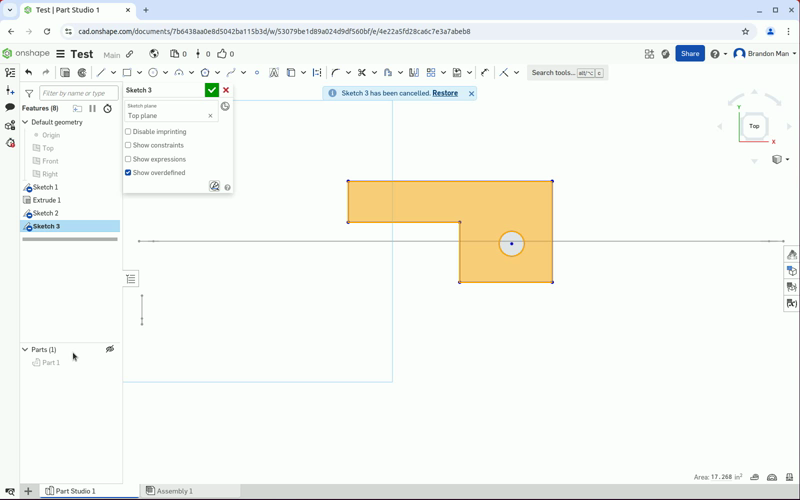
key(shift+e)
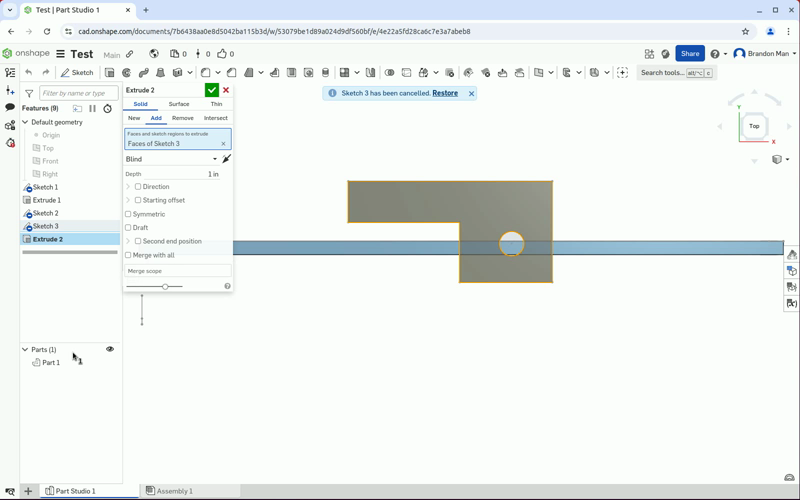
mouse_move(143, 106)
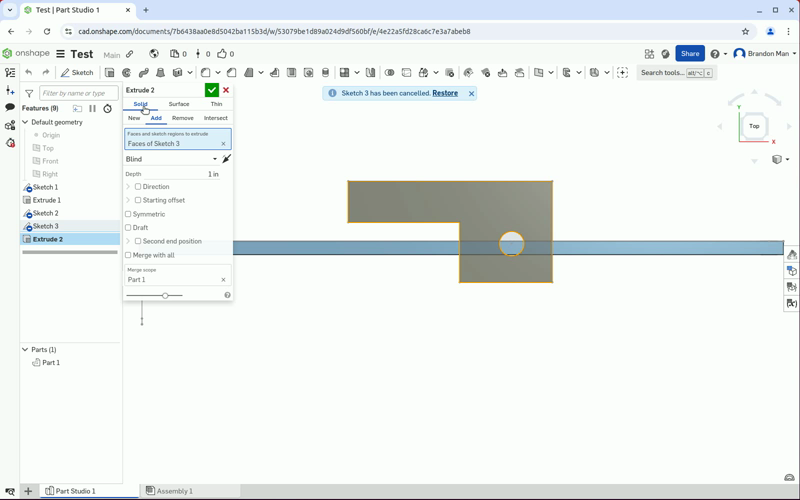
click(143, 106)
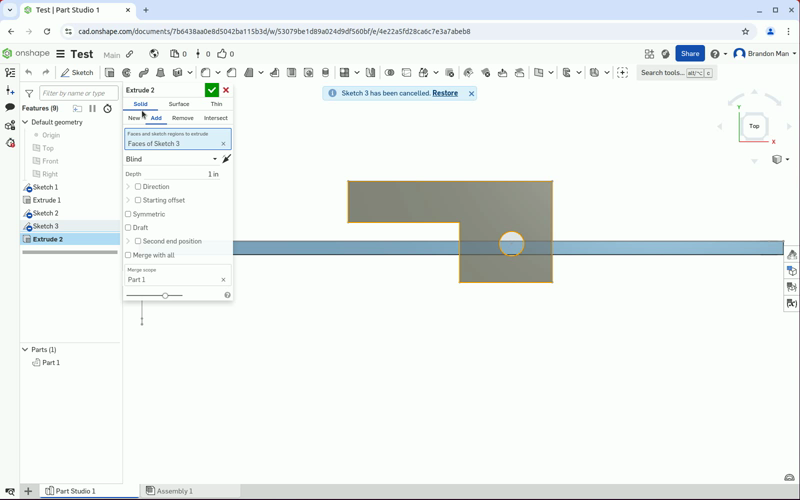
mouse_move(137, 120)
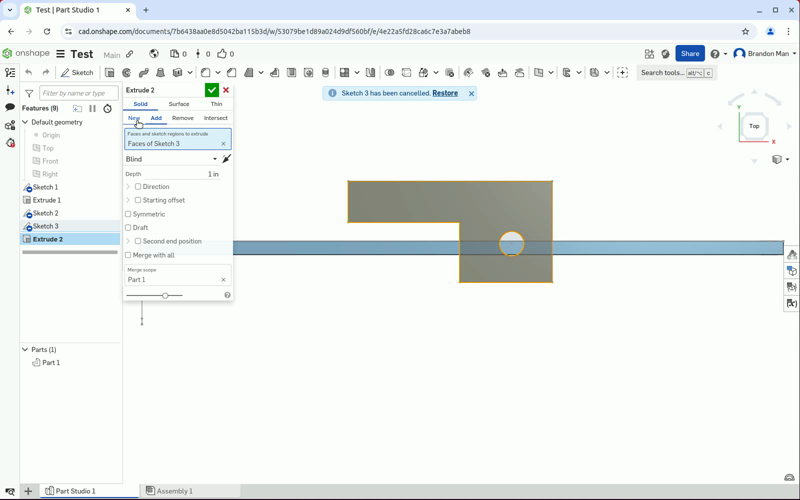
click(137, 120)
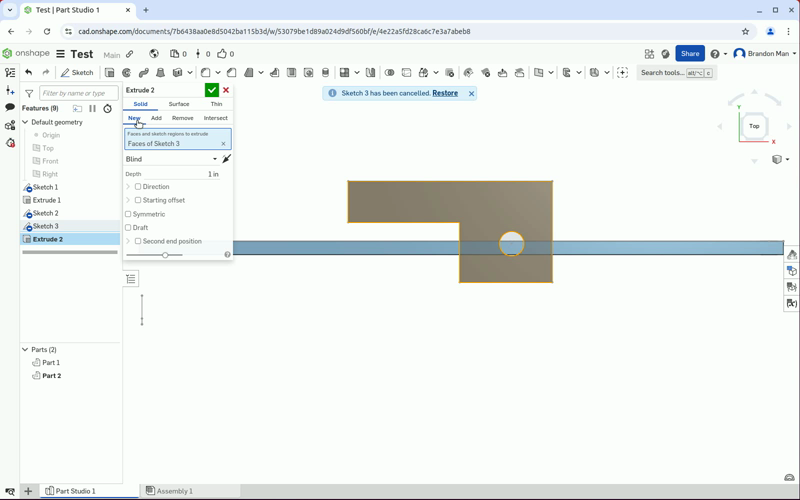
key(tab, 4)
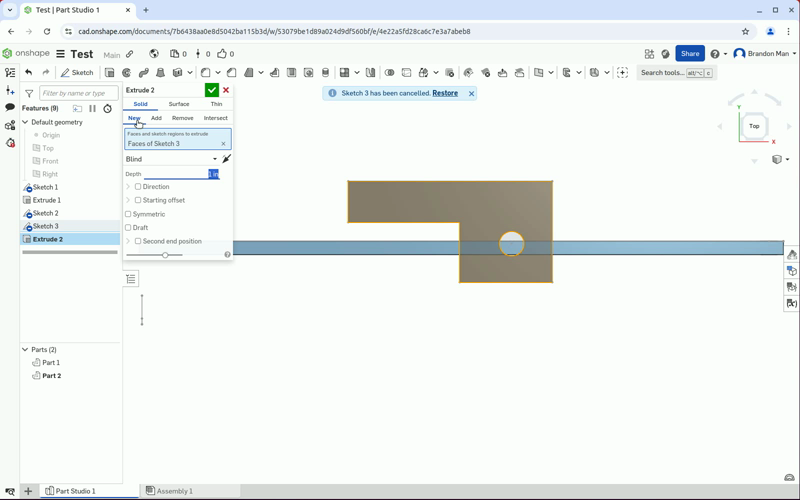
text(0.756)
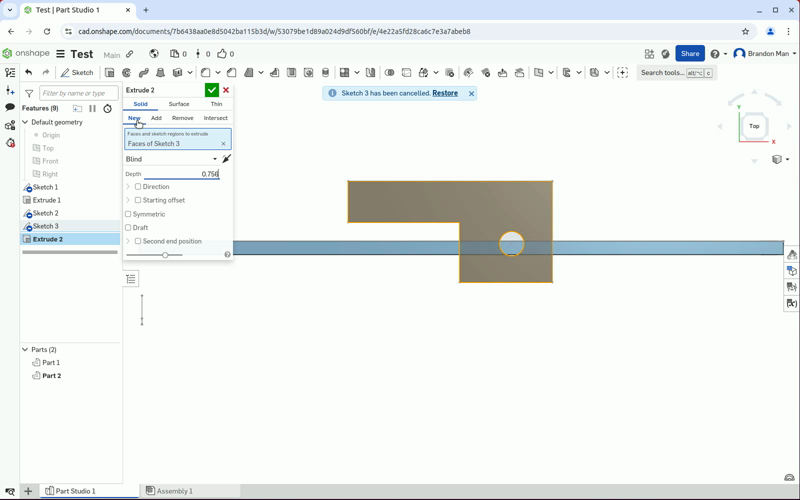
key(tab, 3)
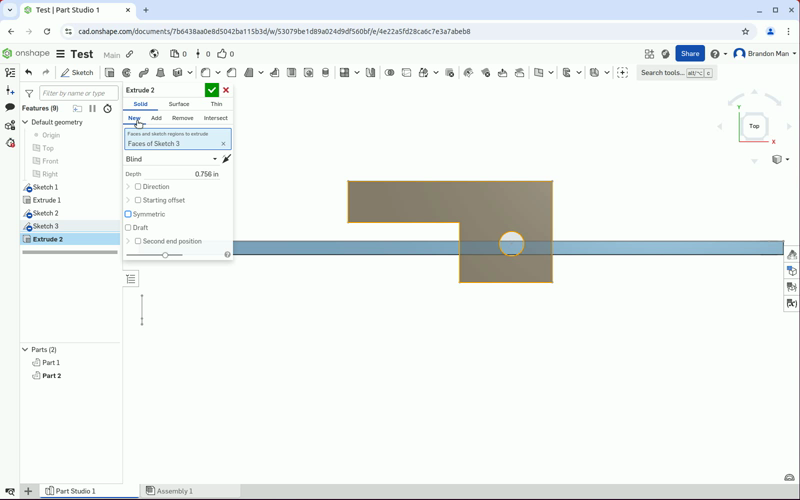
key(space)
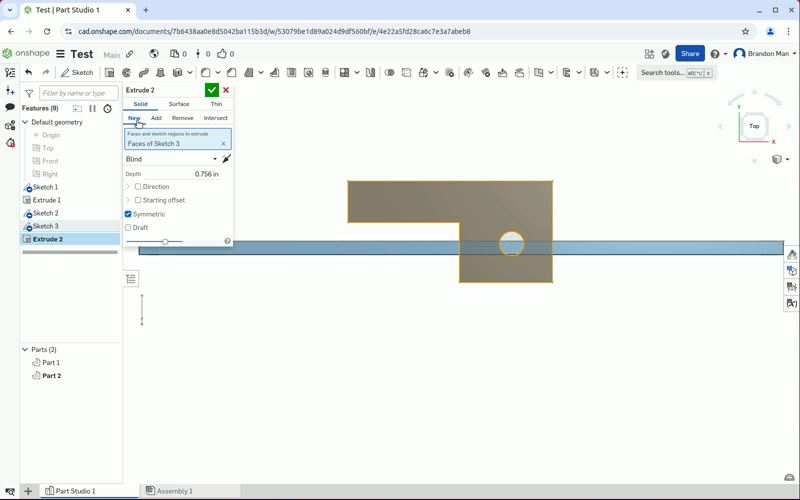
key(enter)
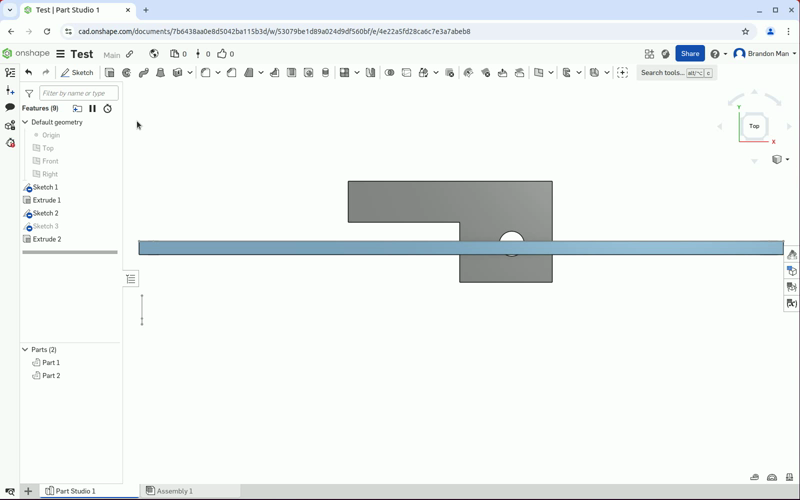
key(shift+h)
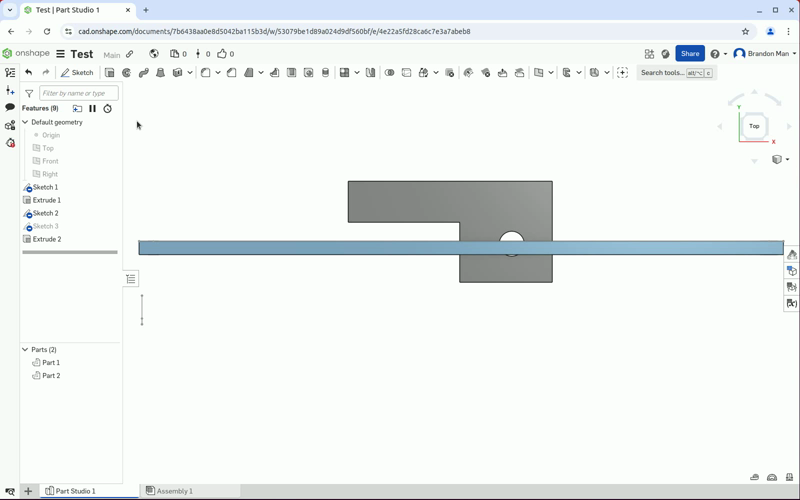
key(shift+h)
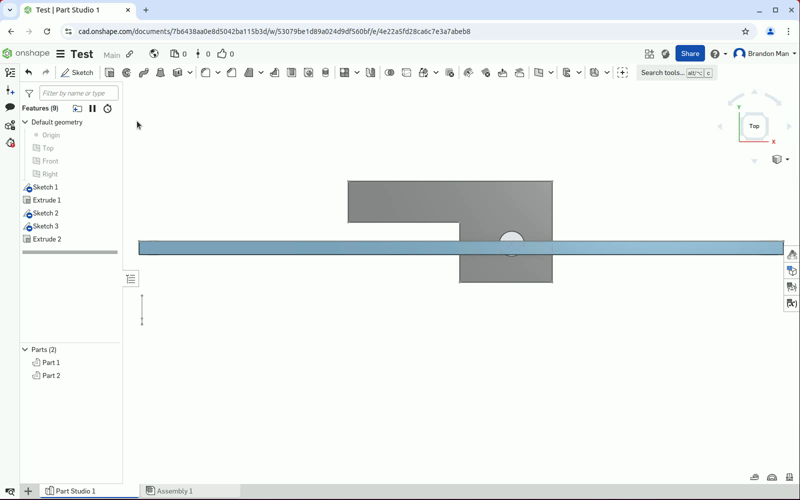
mouse_move(73, 189)
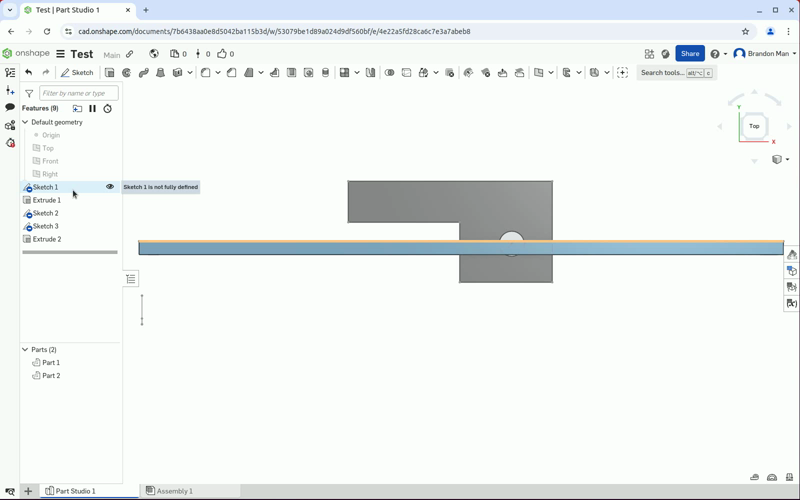
click(73, 189)
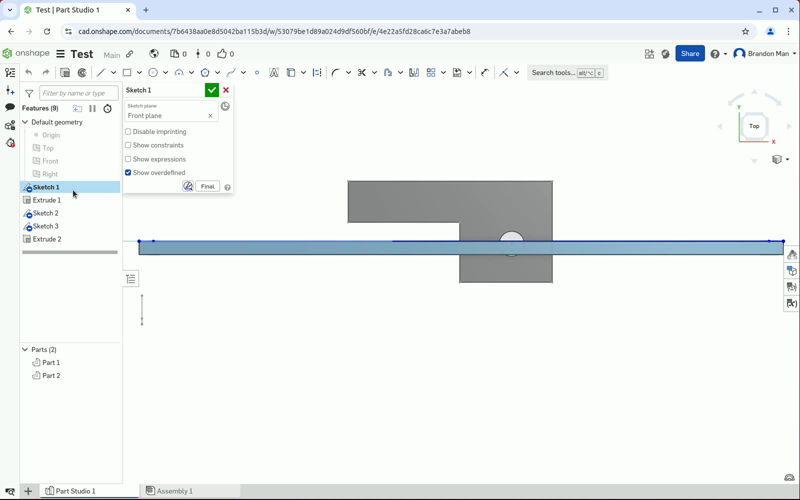
mouse_move(229, 92)
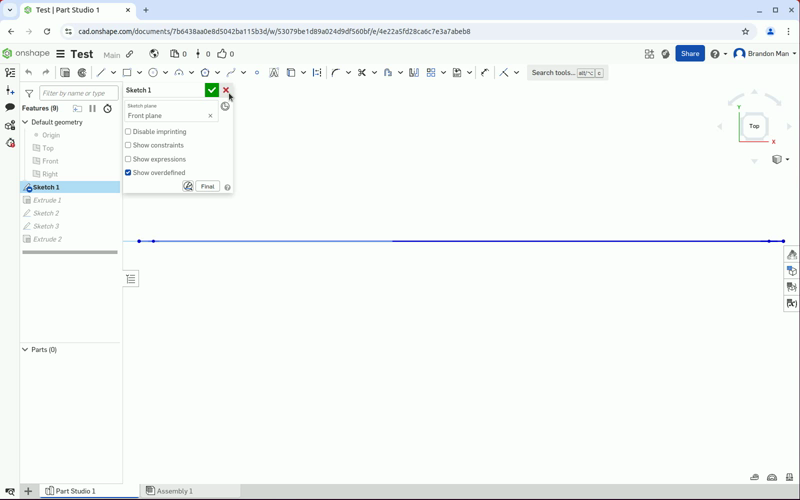
click(229, 92)
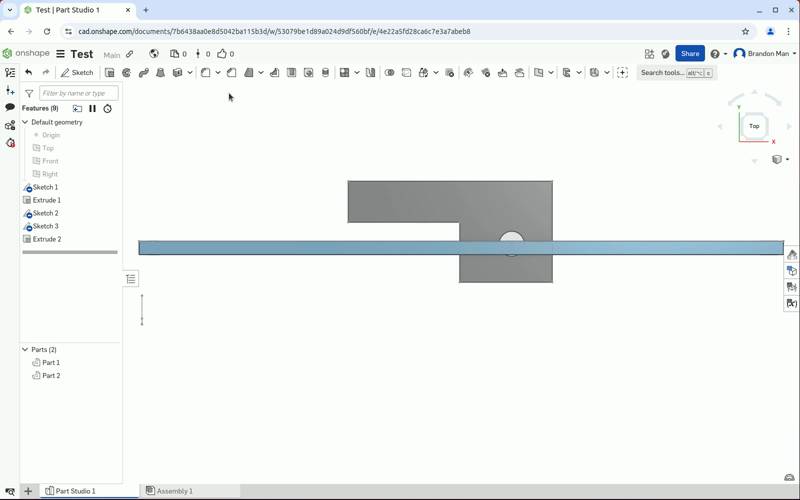
mouse_move(73, 352)
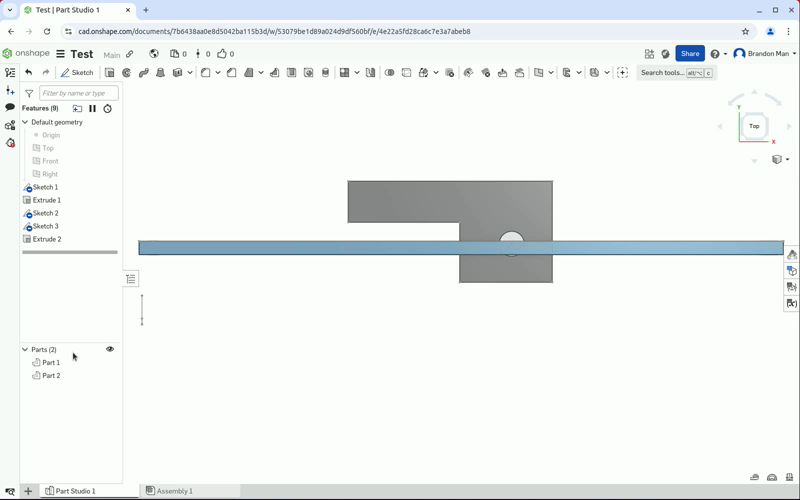
key(y)
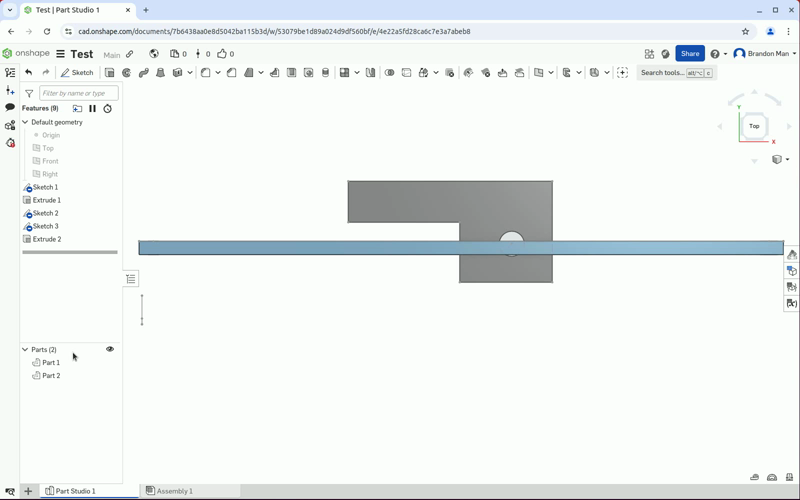
key(shift+p)
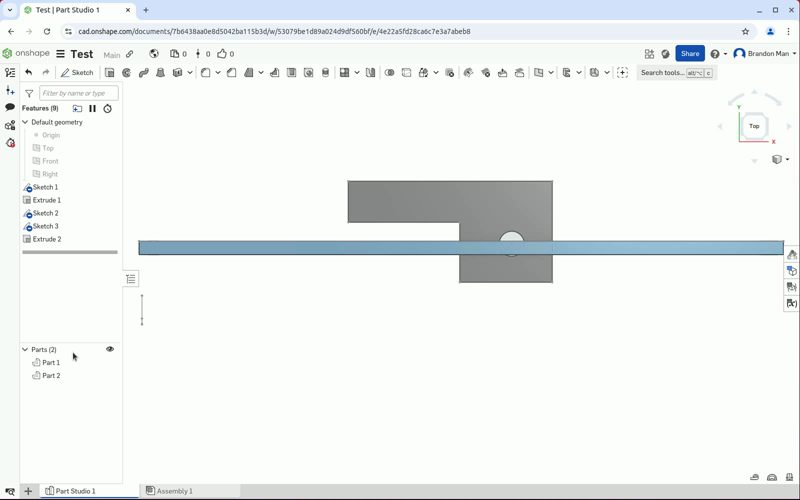
key(space)
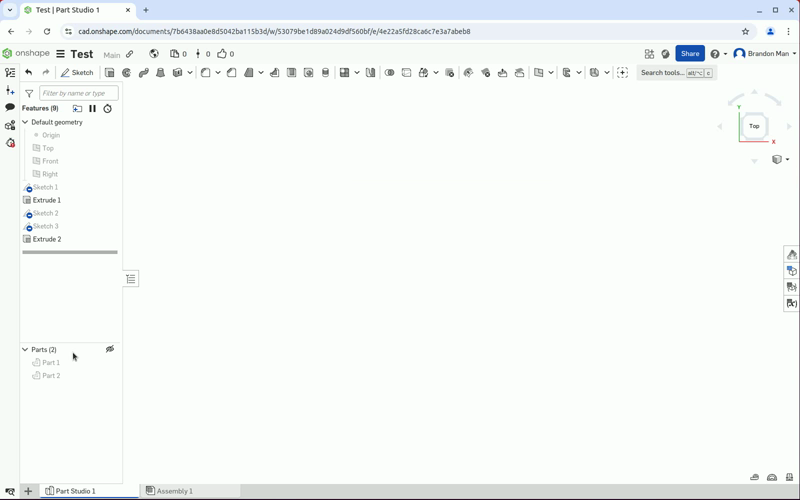
key_down(shift)
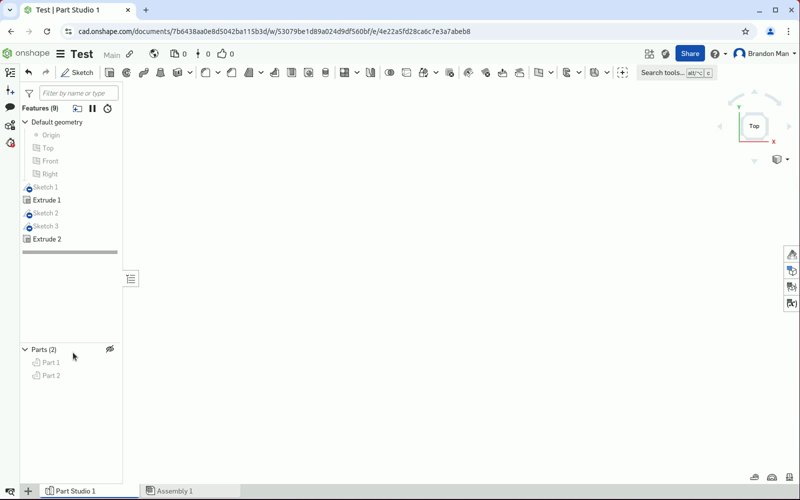
key(up)
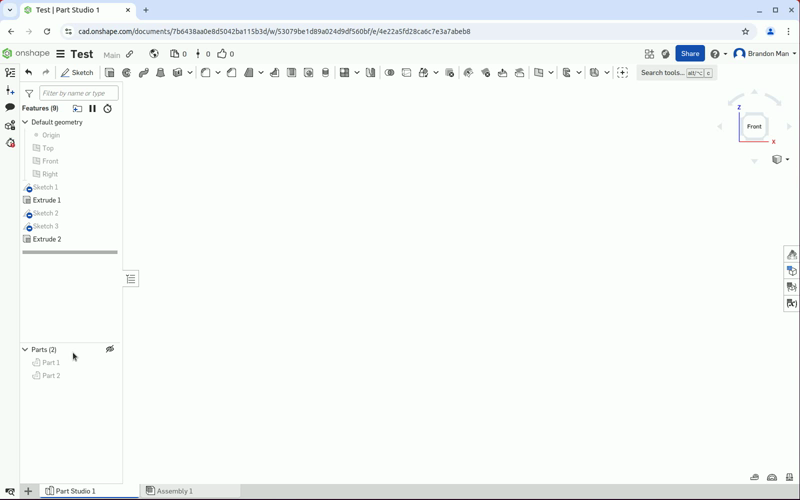
key_up(shift)
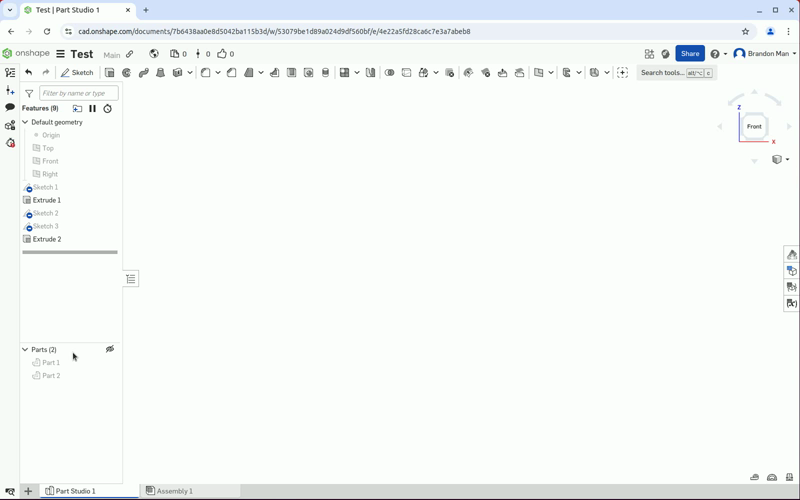
mouse_move(73, 352)
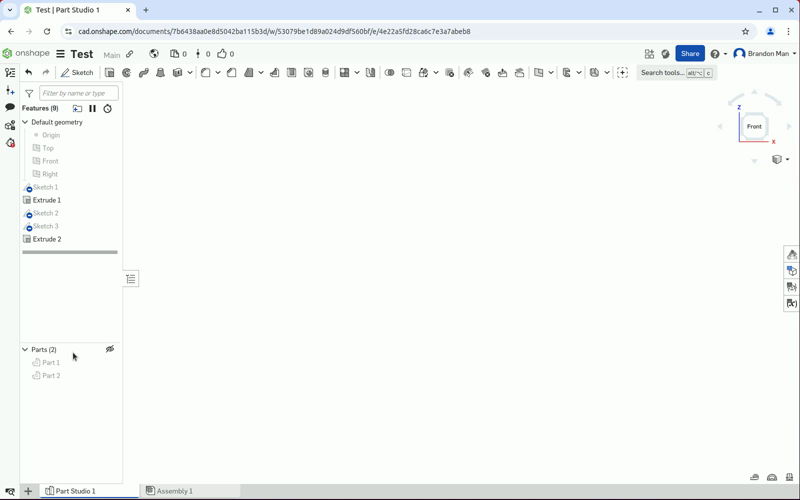
key(shift+y)
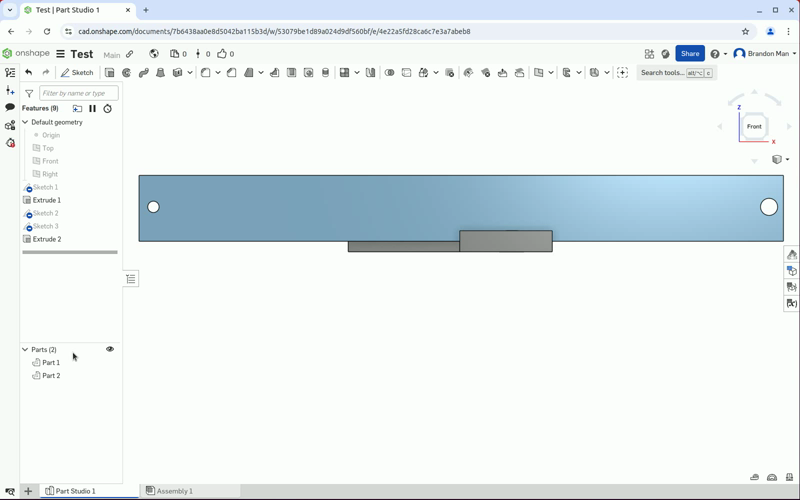
mouse_move(541, 75)
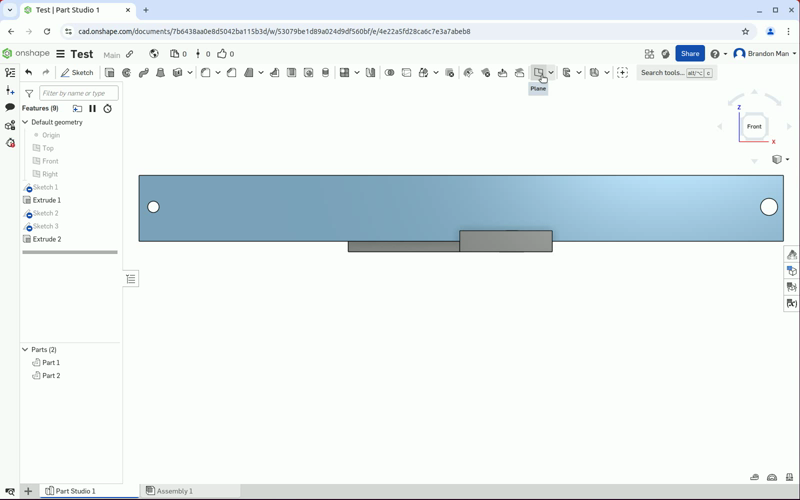
click(541, 75)
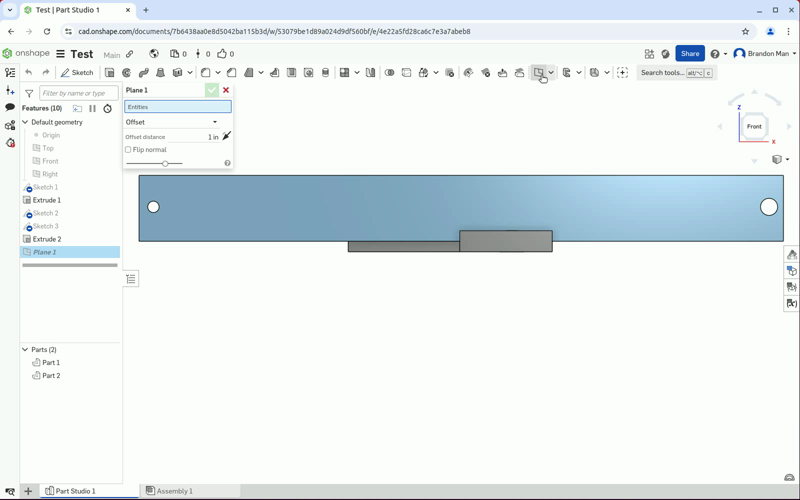
mouse_move(73, 163)
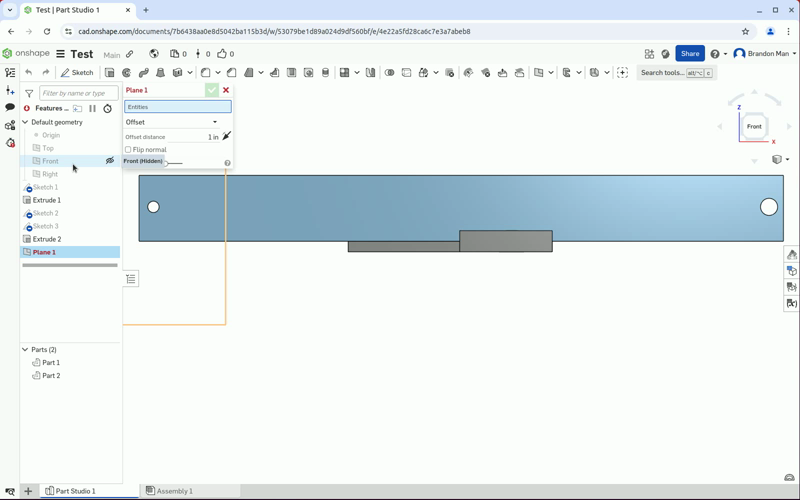
click(73, 163)
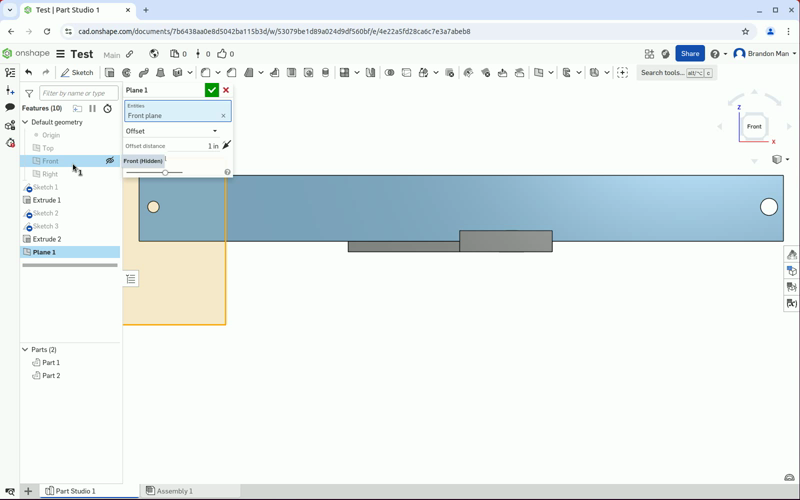
key(tab, 2)
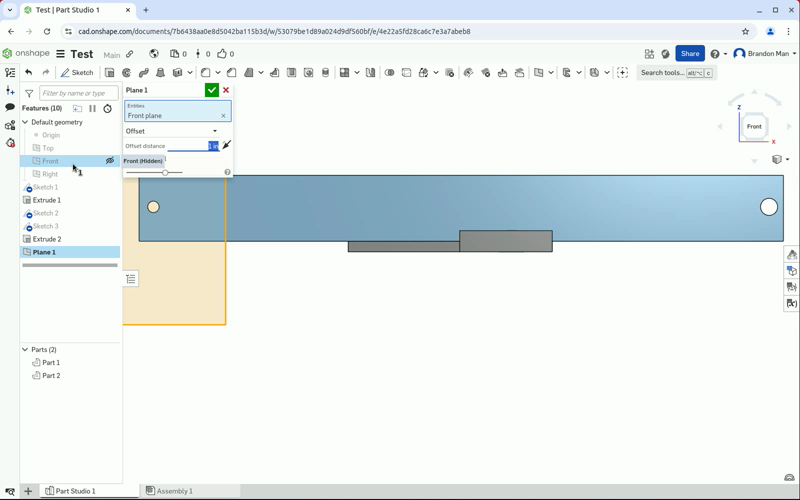
text(2.184)
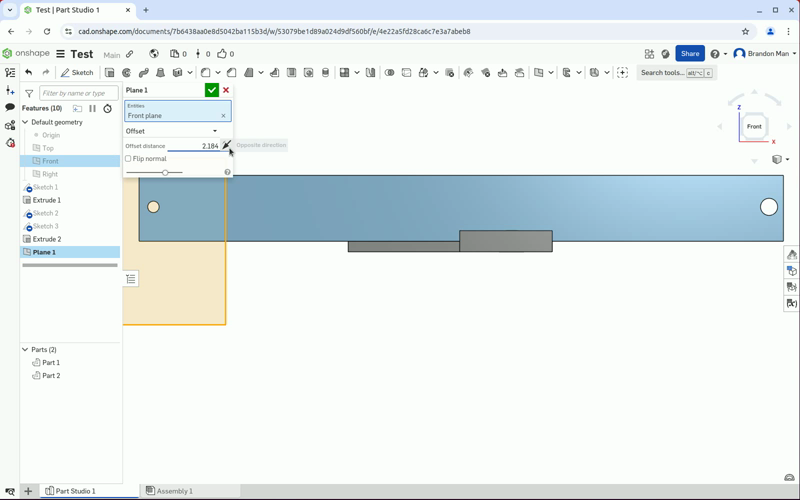
mouse_move(229, 147)
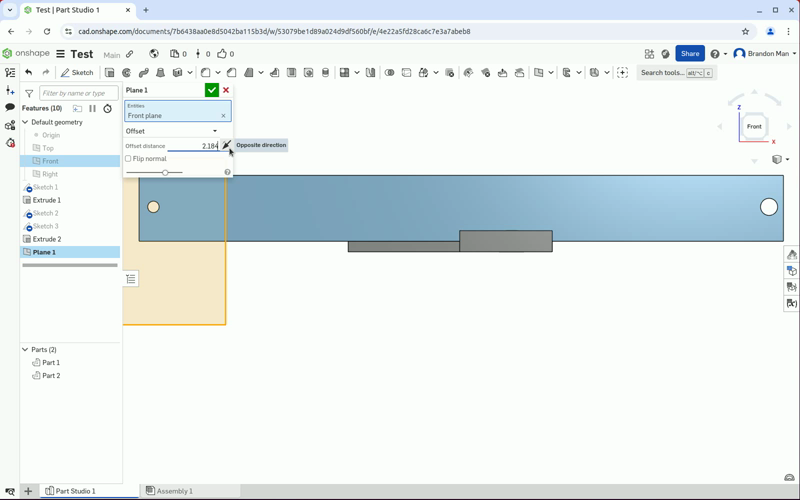
click(229, 147)
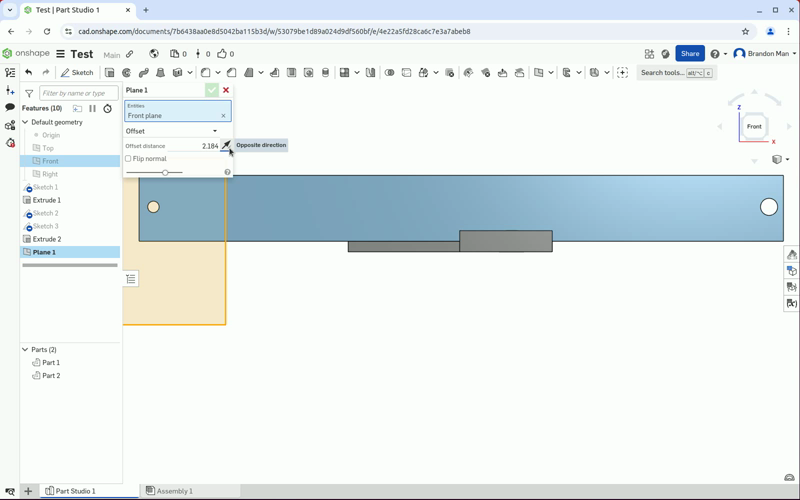
key(enter, 2)
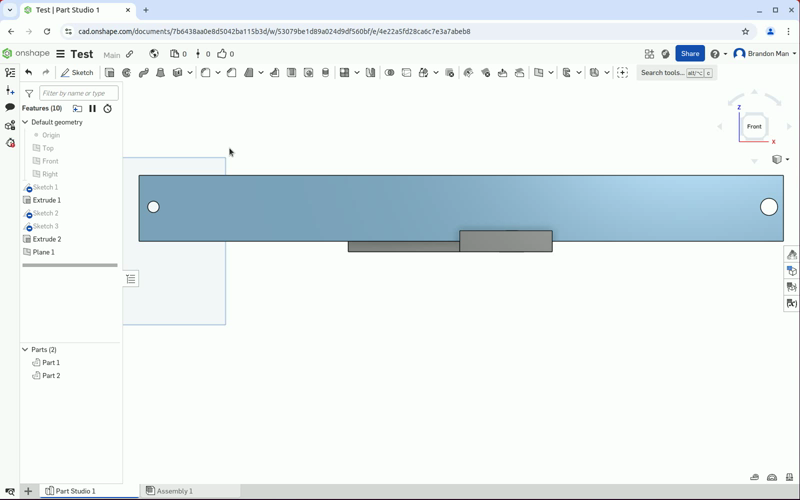
key(shift+s)
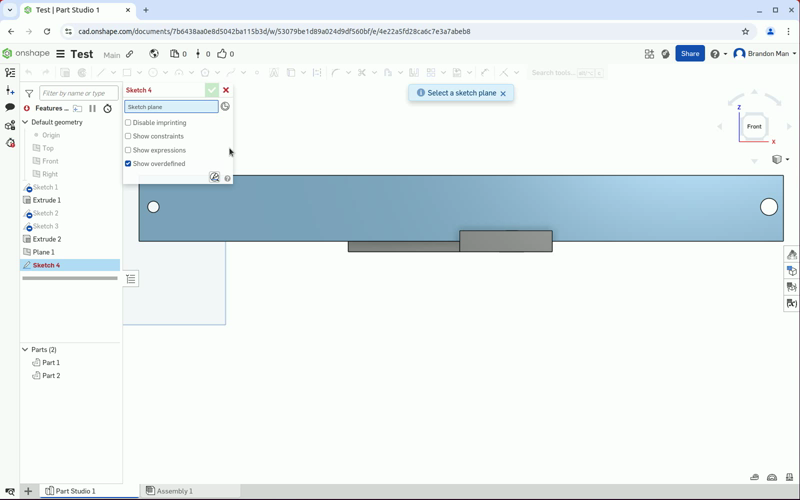
mouse_move(73, 254)
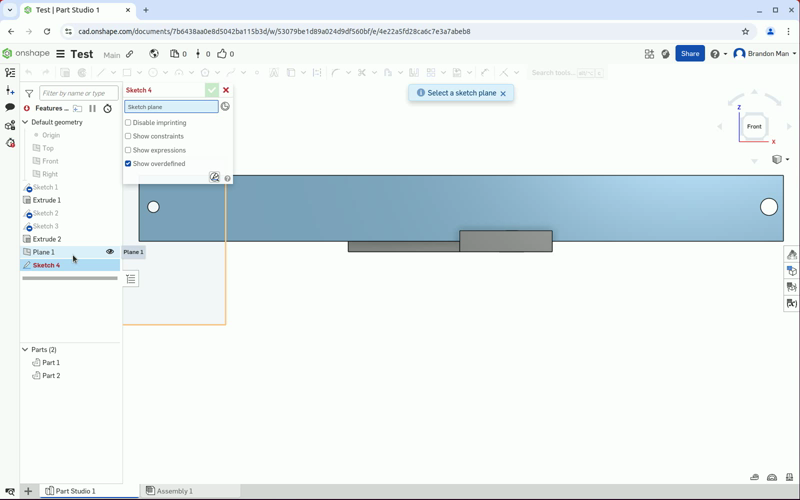
click(73, 254)
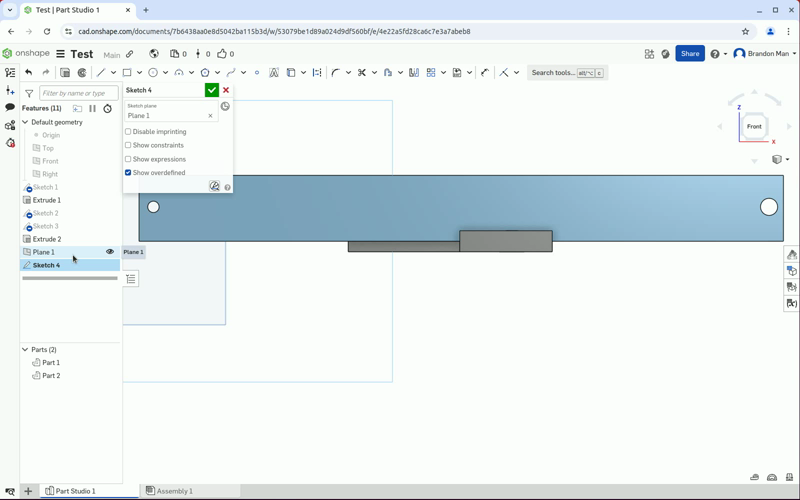
mouse_move(73, 352)
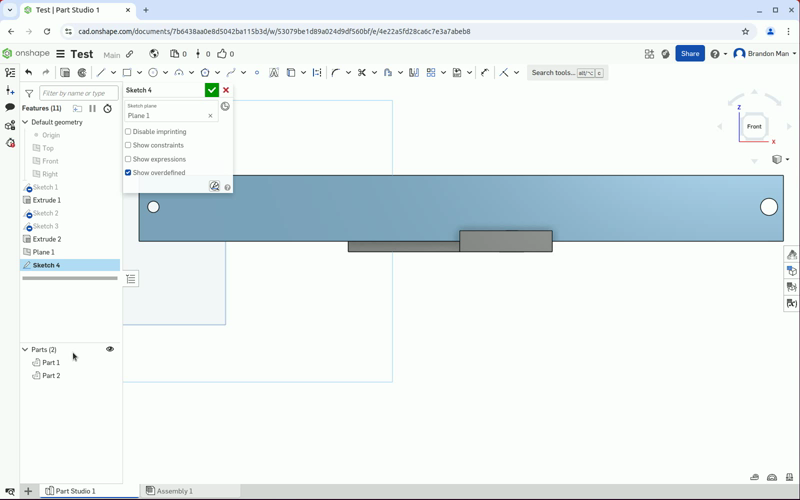
key(y)
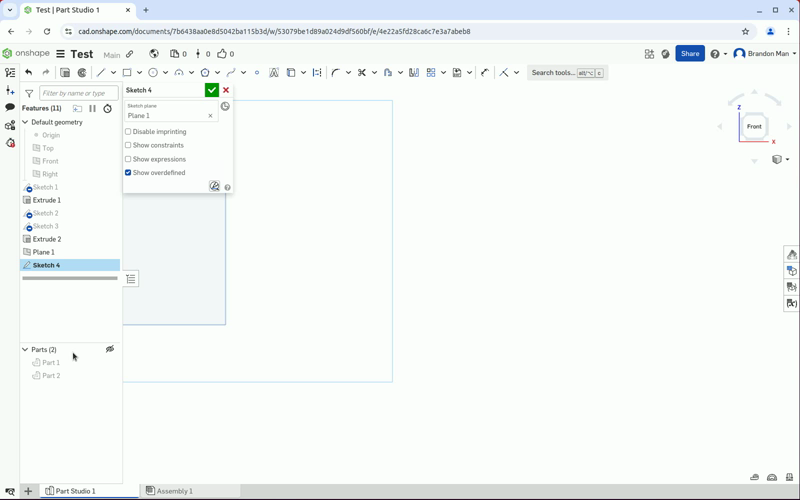
key(l)
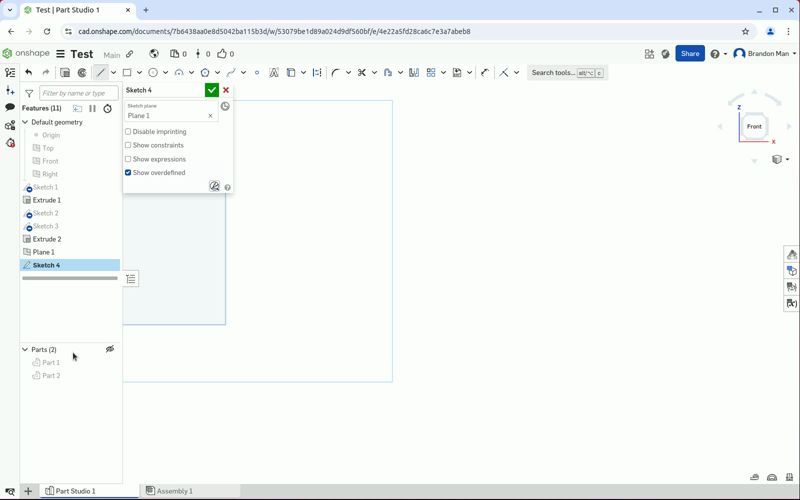
key_down(shift)
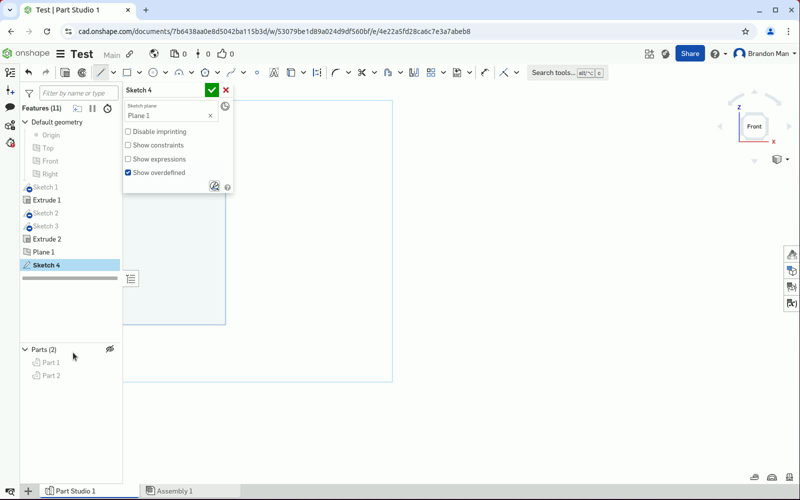
mouse_move(348, 272)
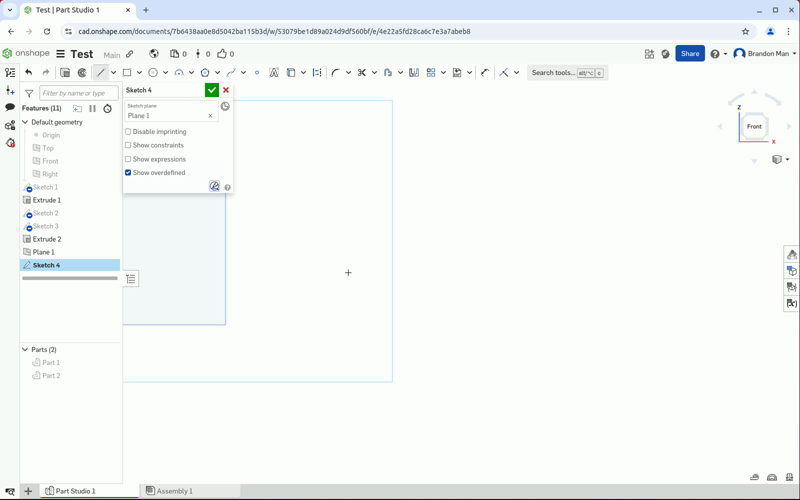
click(348, 272)
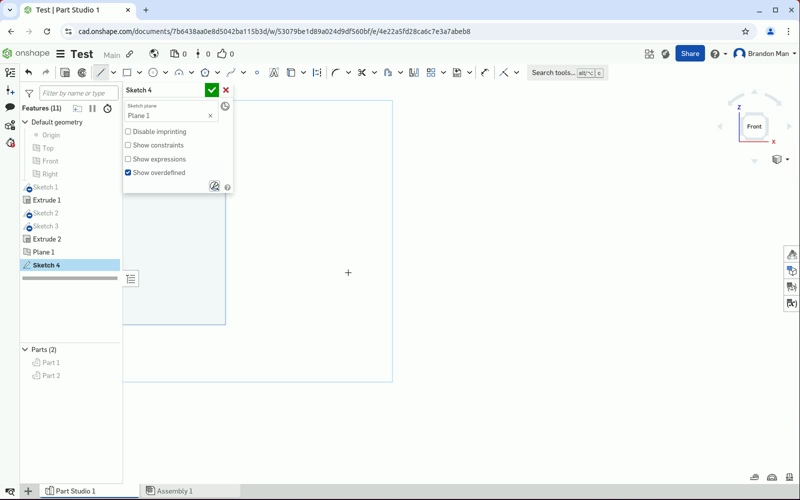
key_up(shift)
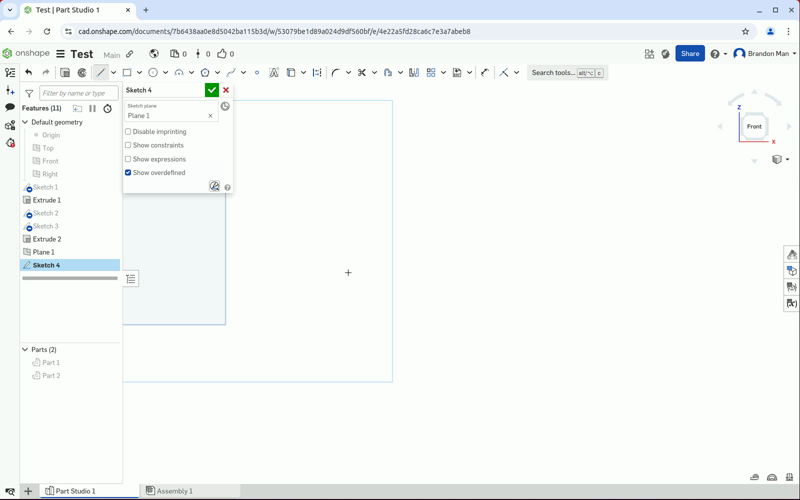
key_down(shift)
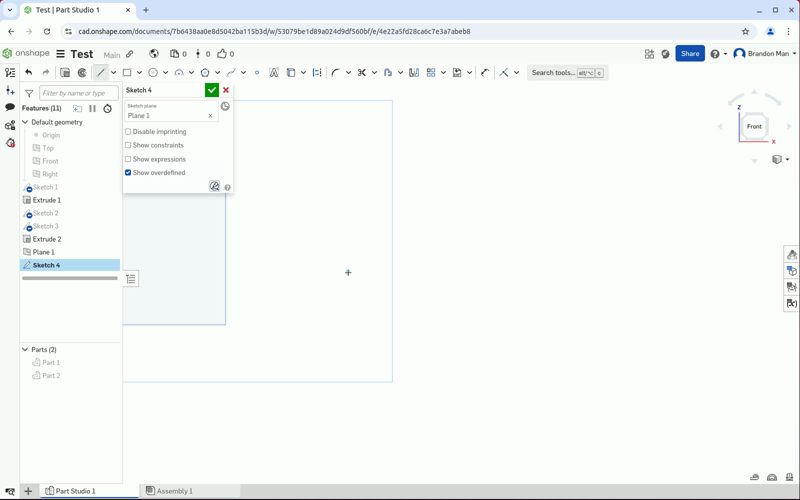
mouse_move(460, 272)
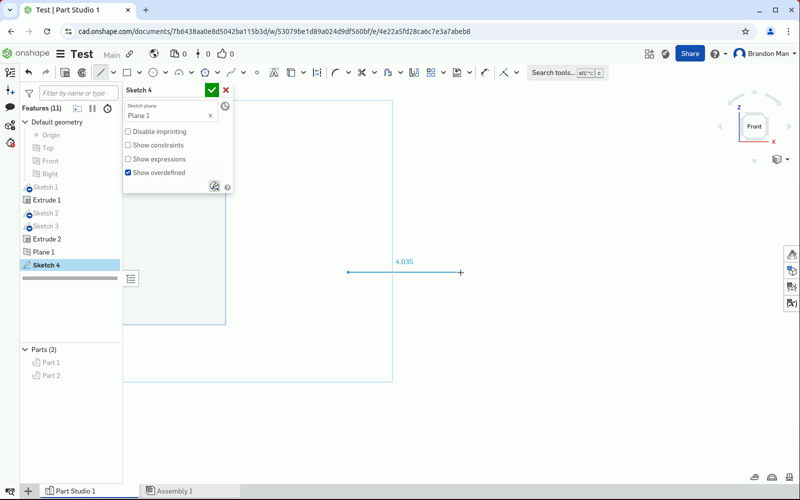
click(460, 272)
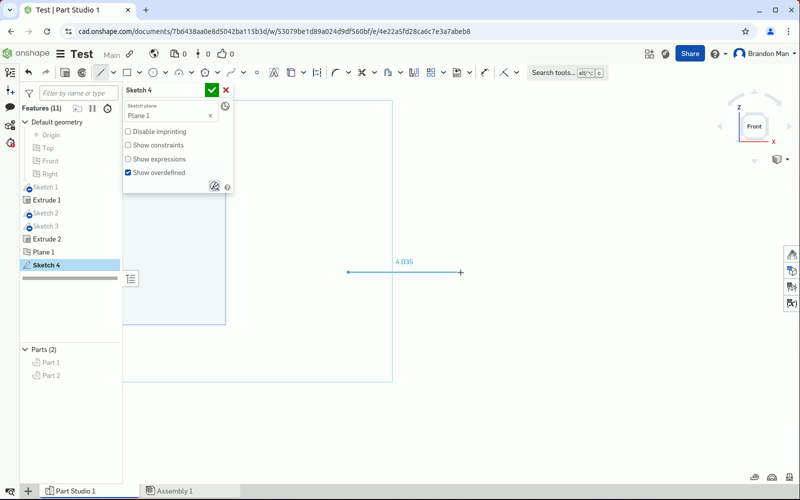
key_up(shift)
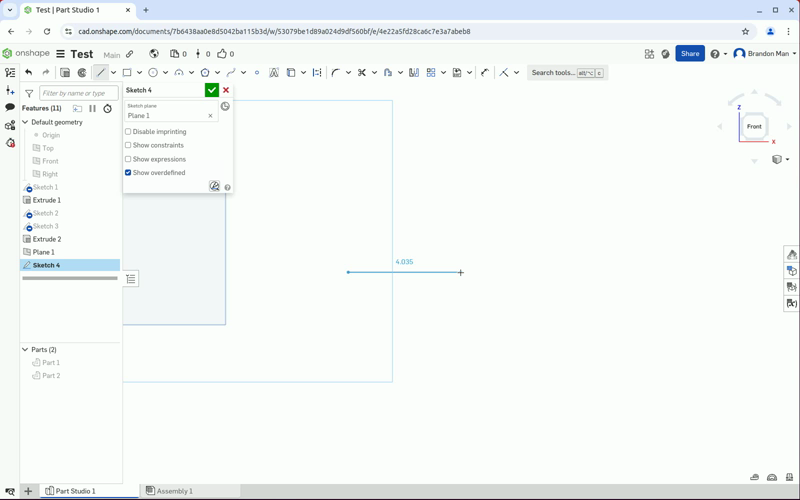
key_down(shift)
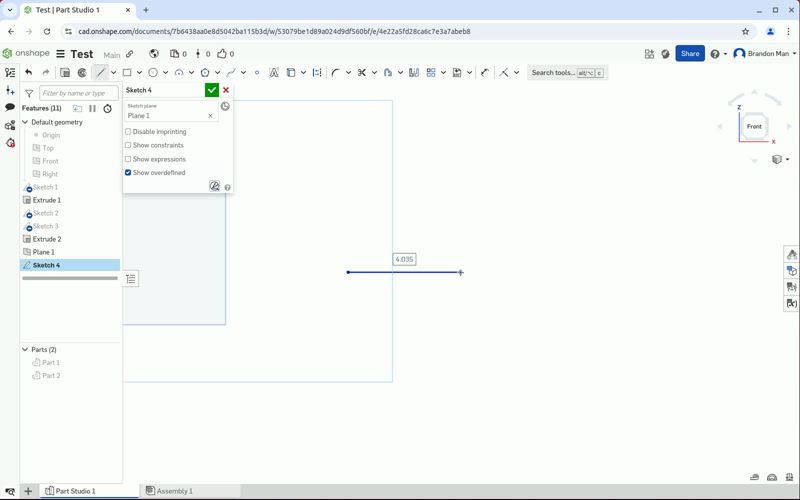
mouse_move(460, 201)
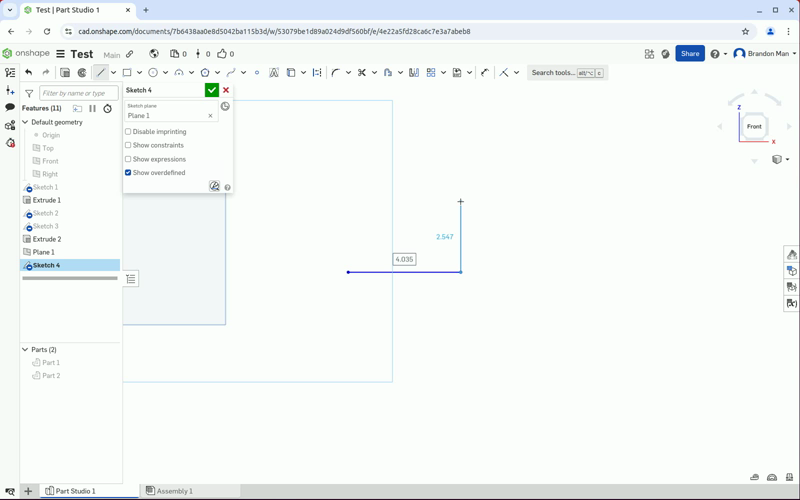
click(460, 201)
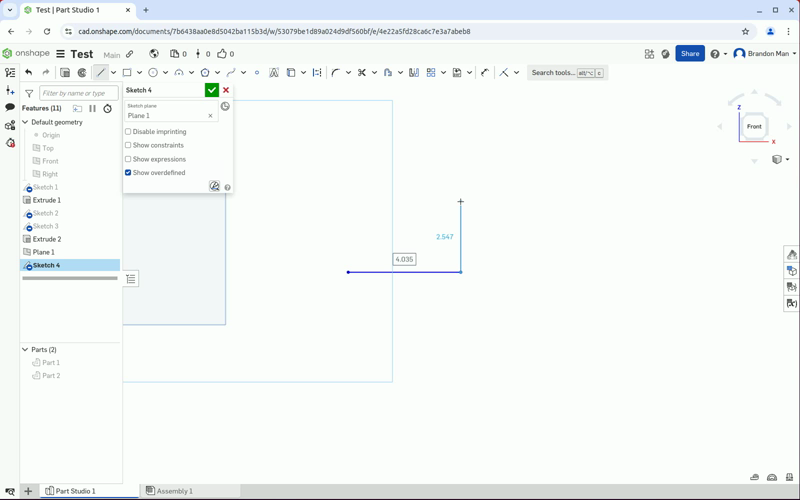
key_up(shift)
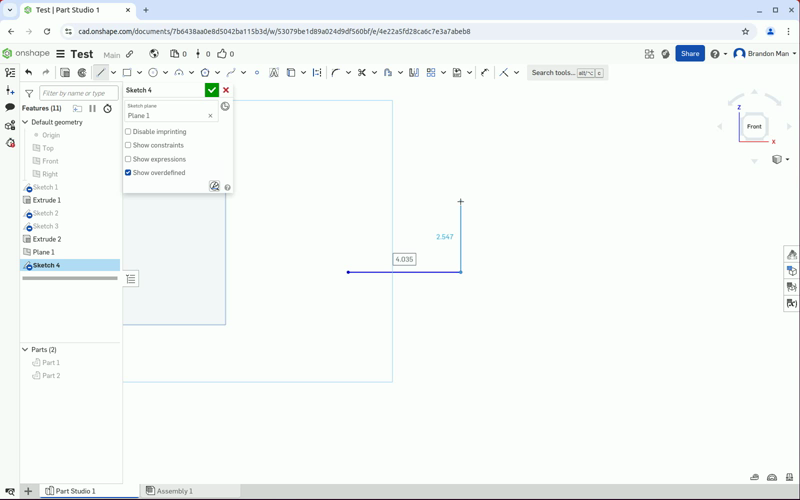
key_down(shift)
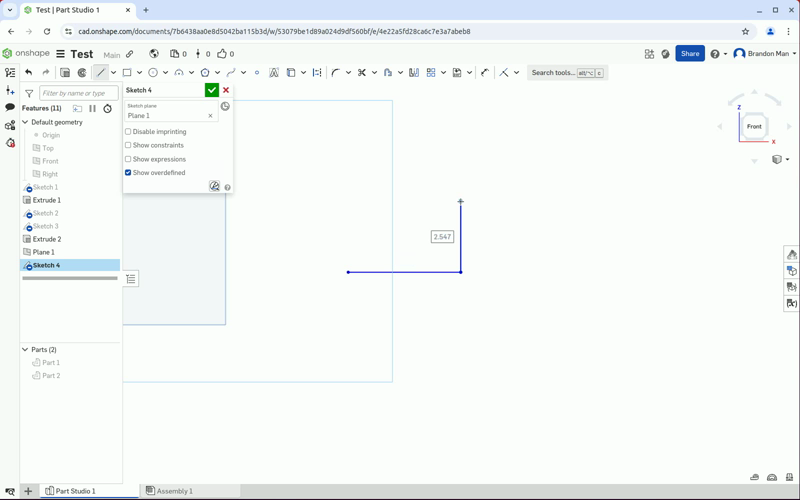
mouse_move(348, 201)
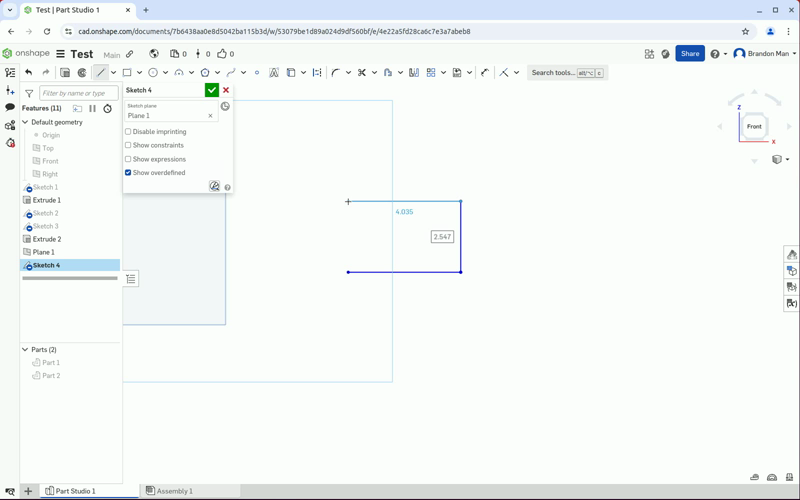
click(348, 201)
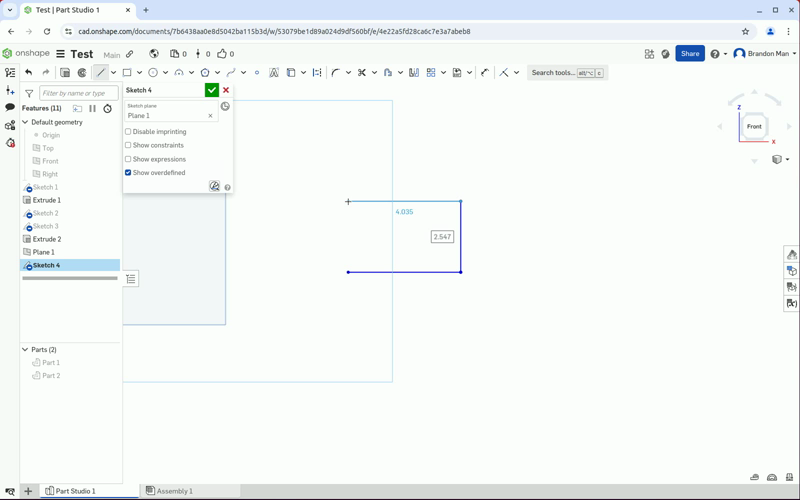
key_up(shift)
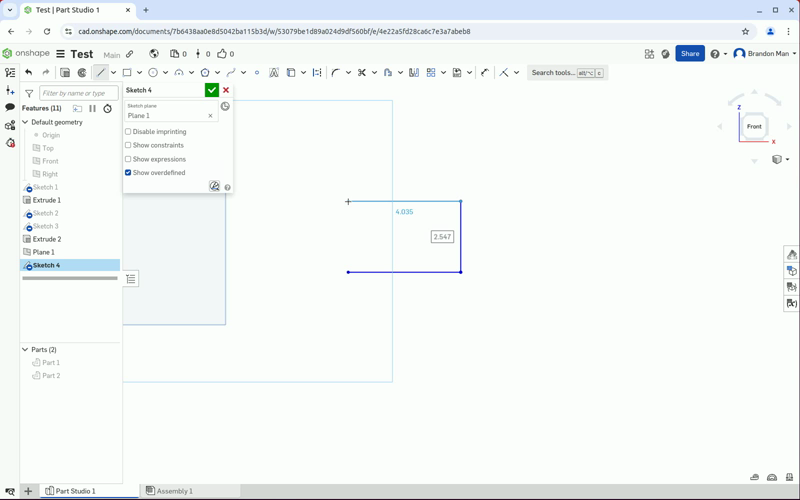
key_down(shift)
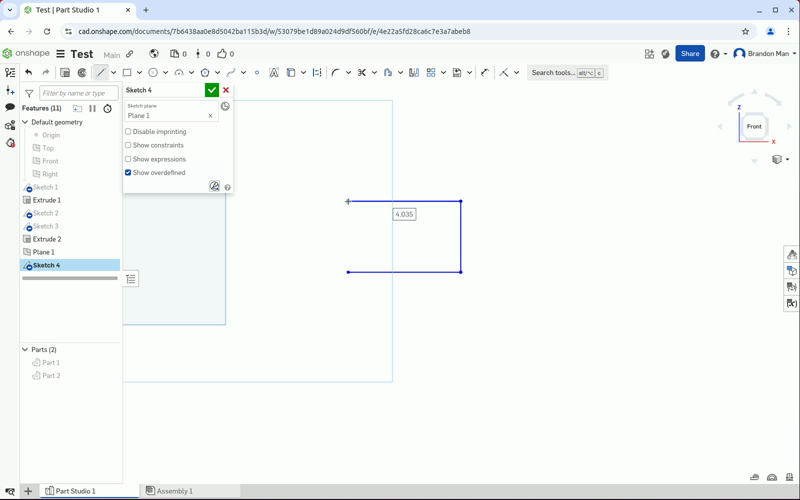
mouse_move(348, 272)
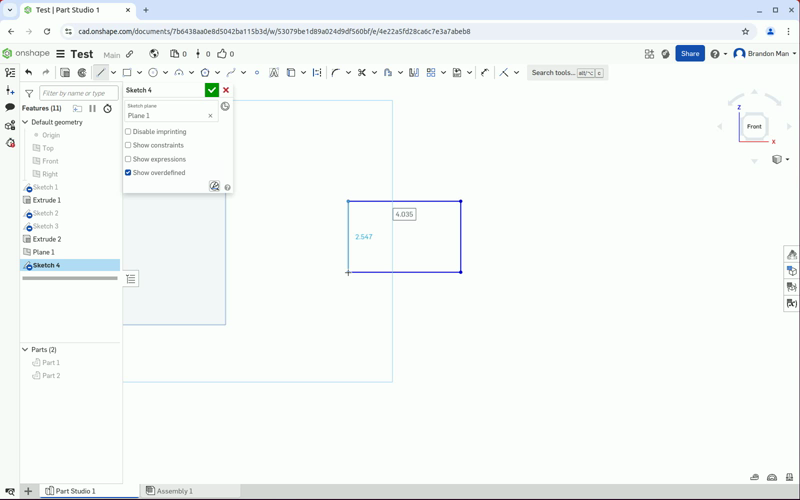
key_up(shift)
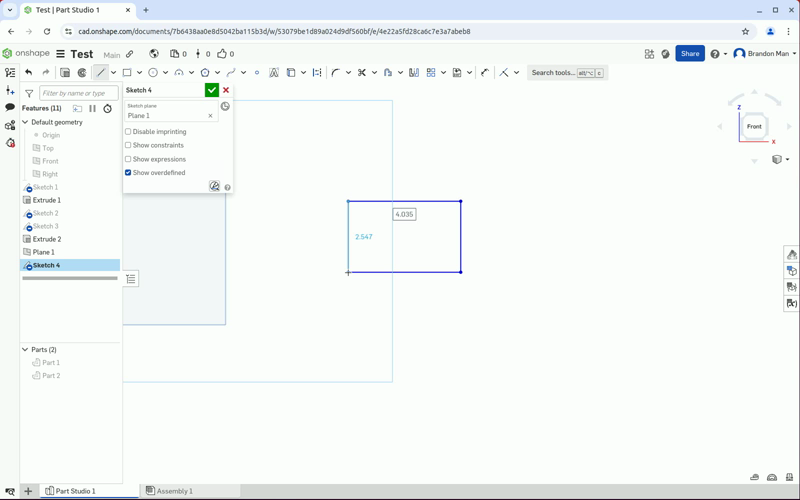
click(348, 272)
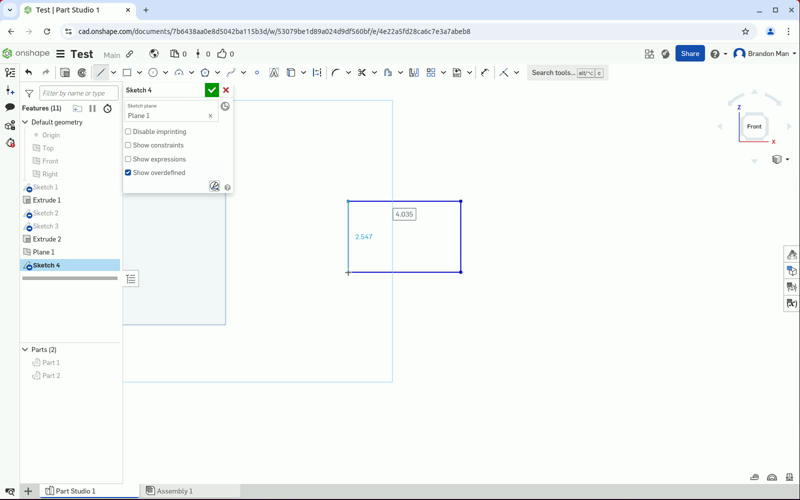
key(esc)
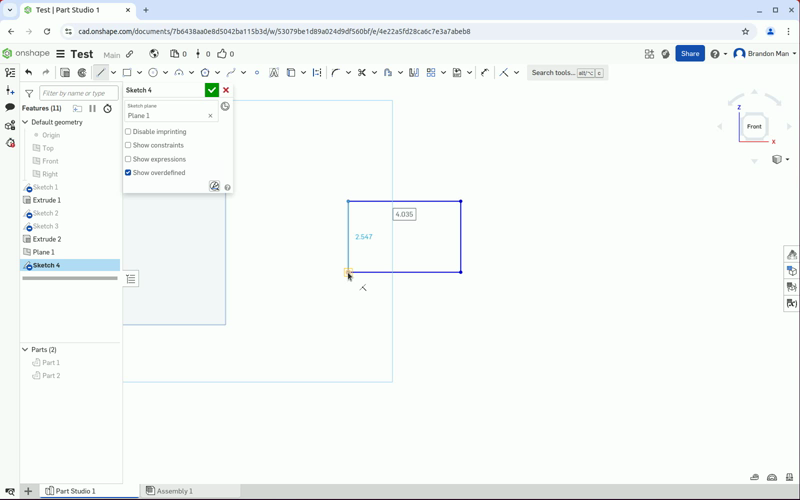
key(c)
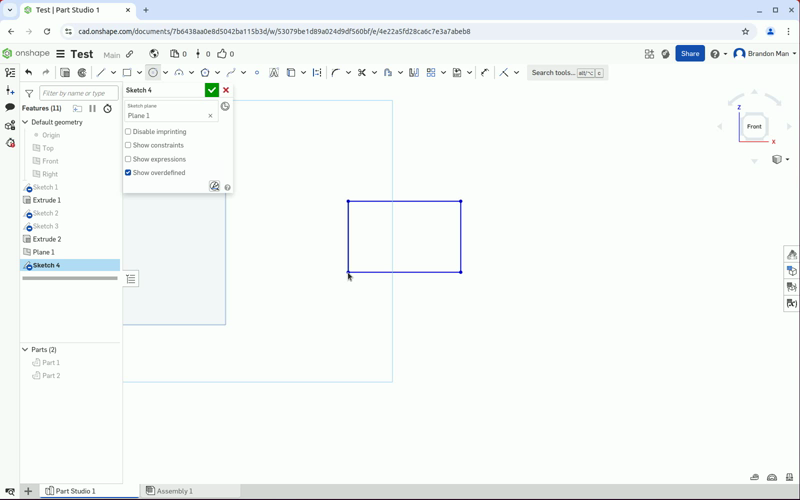
key_down(shift)
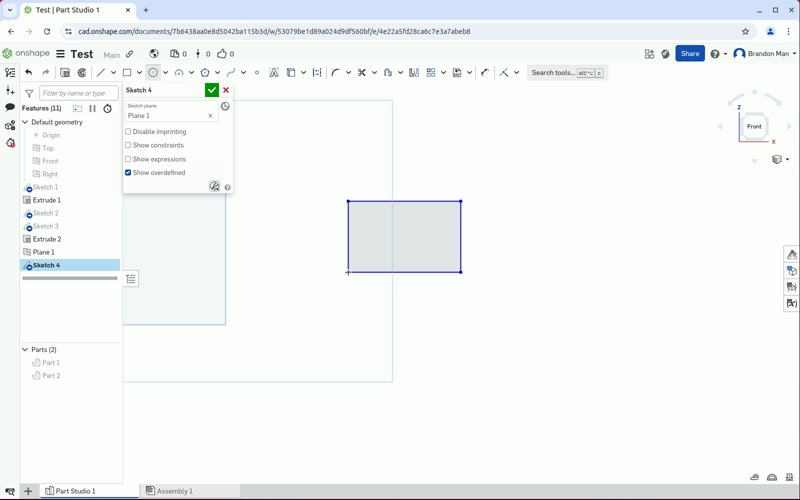
mouse_move(404, 237)
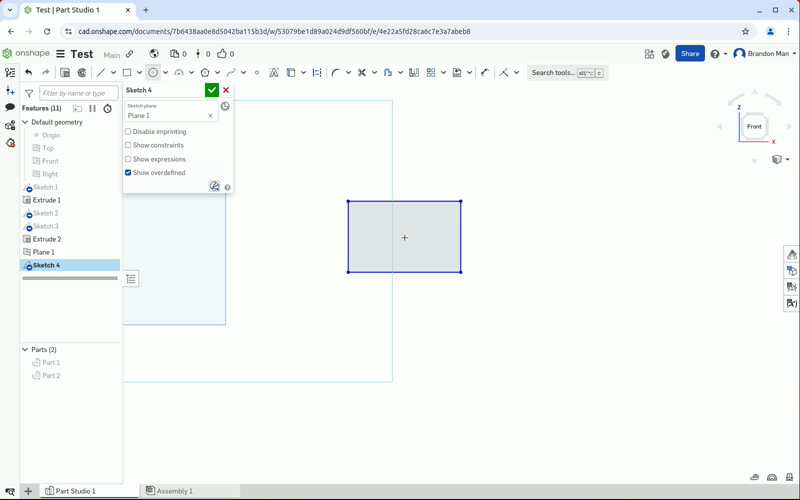
click(404, 237)
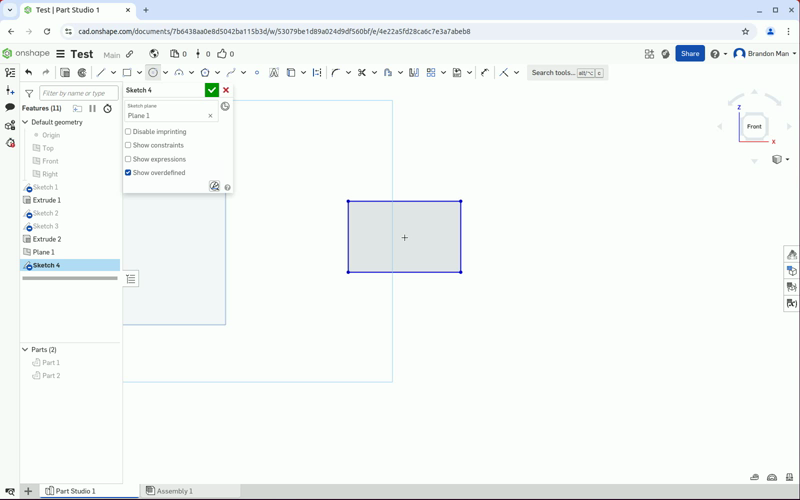
key_up(shift)
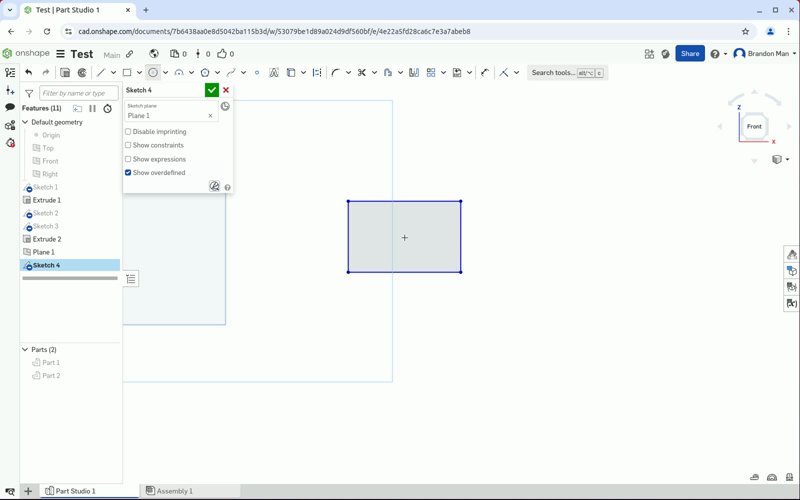
mouse_move(420, 237)
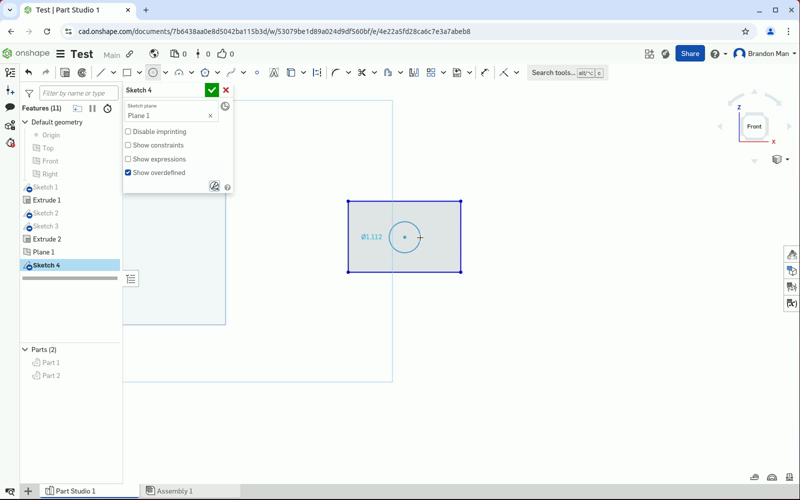
click(420, 237)
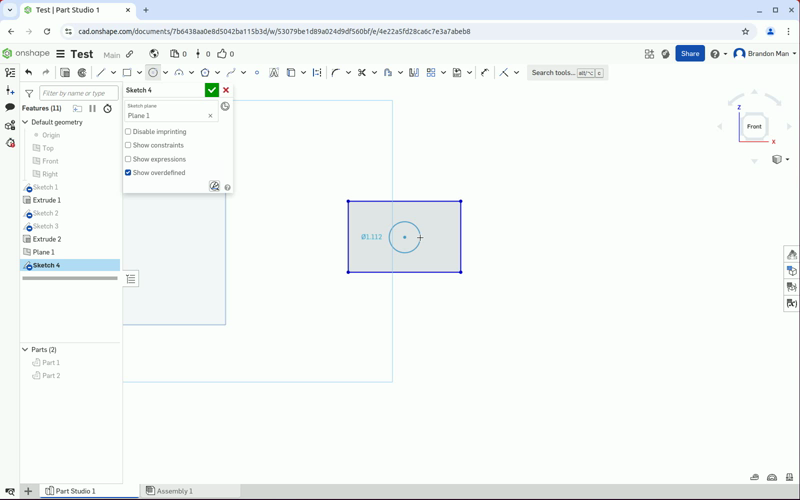
key(esc)
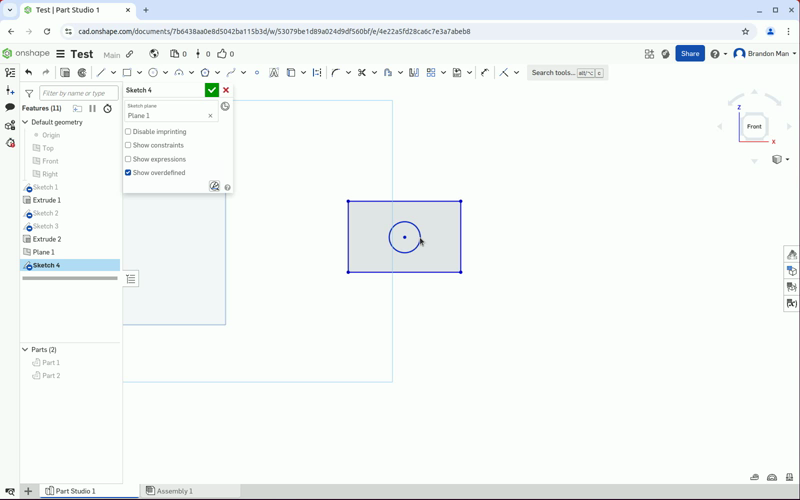
mouse_move(410, 262)
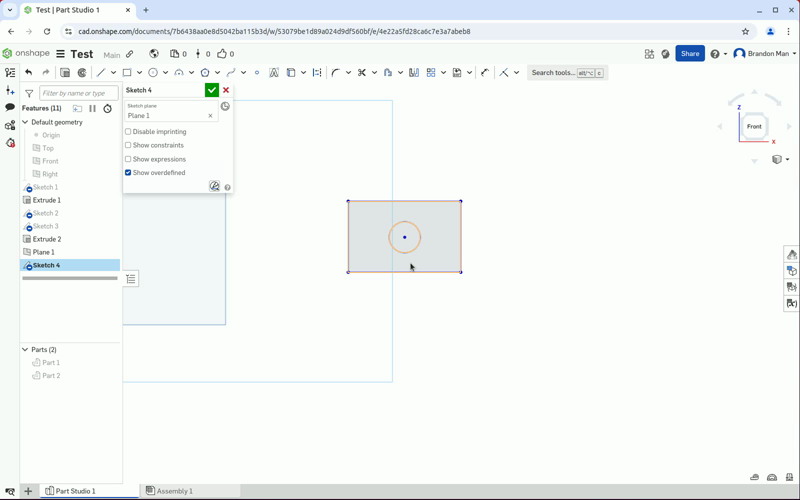
click(410, 262)
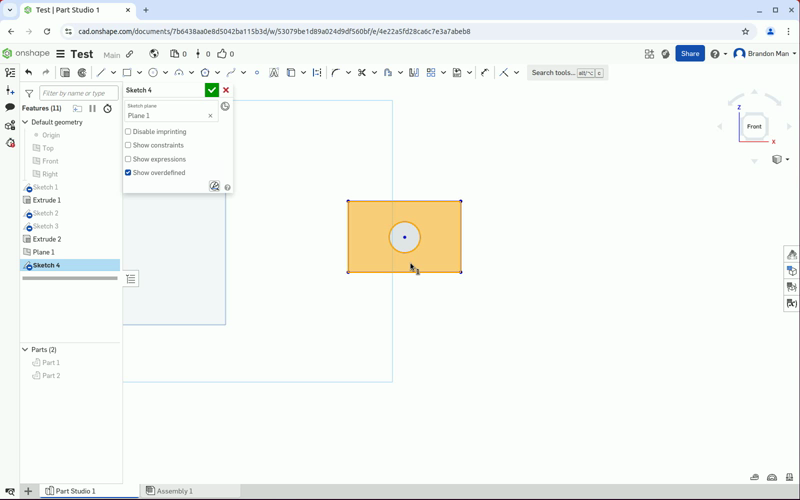
mouse_move(73, 352)
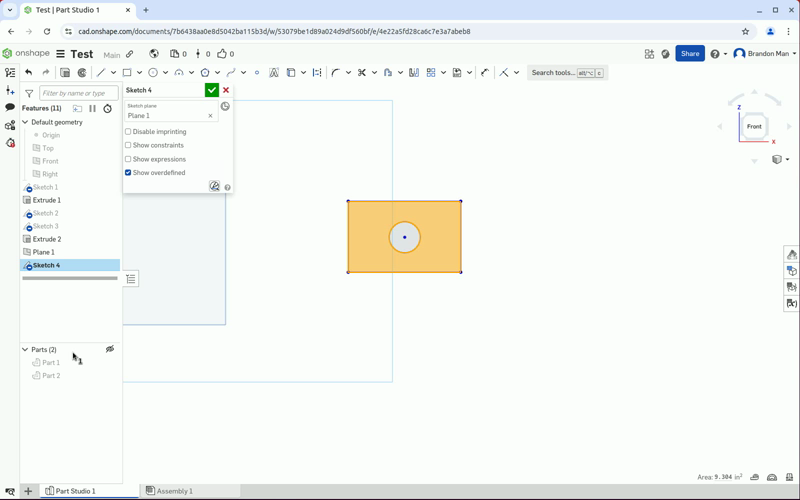
key(shift+y)
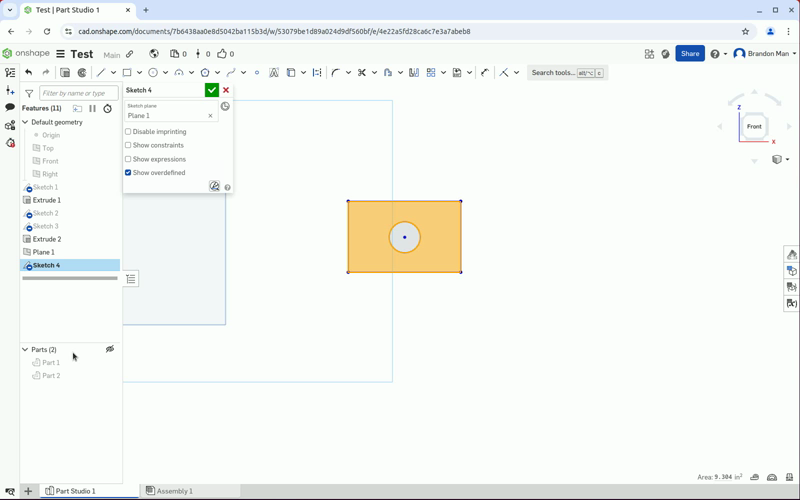
key(shift+e)
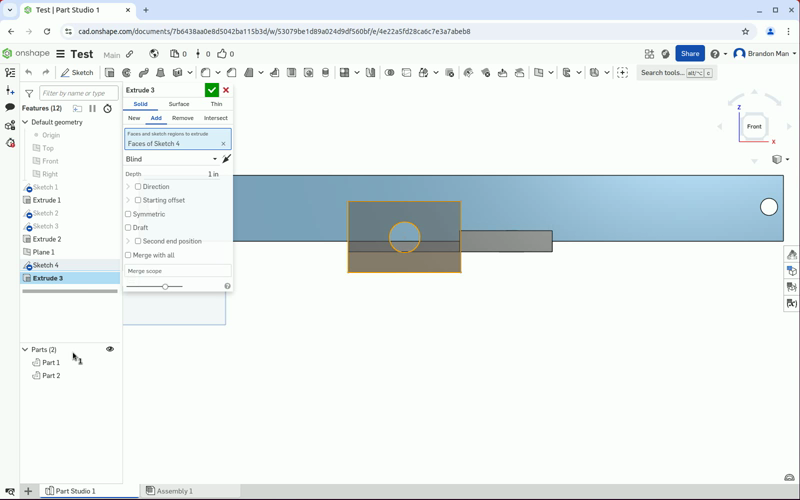
mouse_move(143, 106)
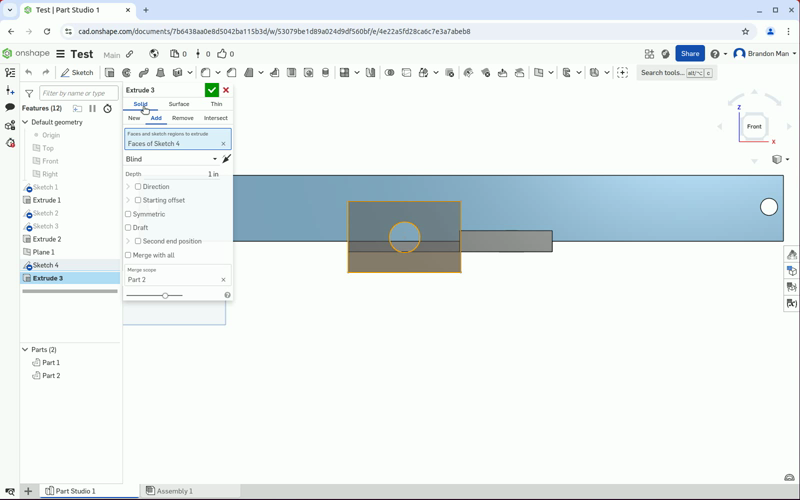
click(143, 106)
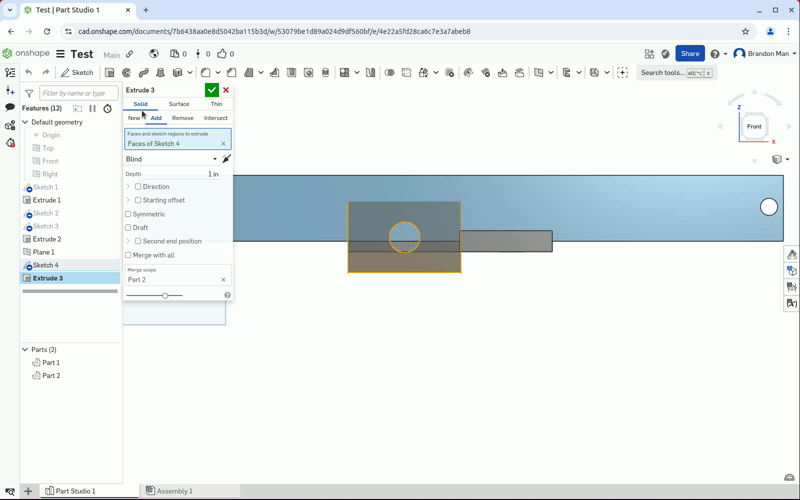
mouse_move(137, 120)
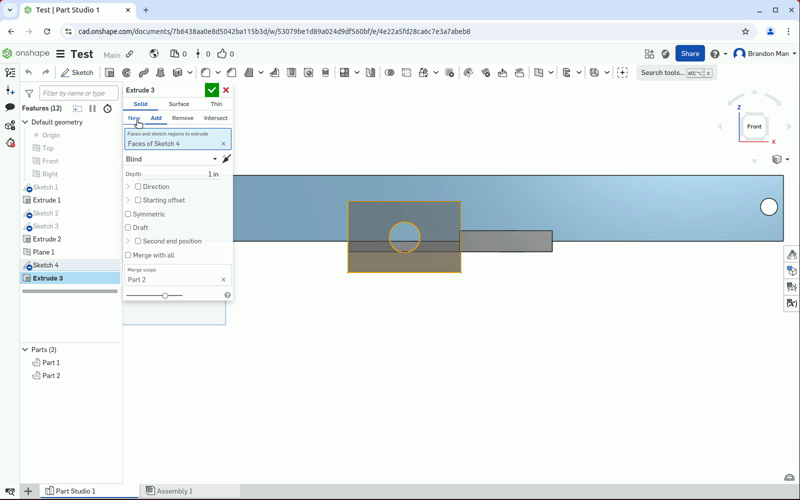
click(137, 120)
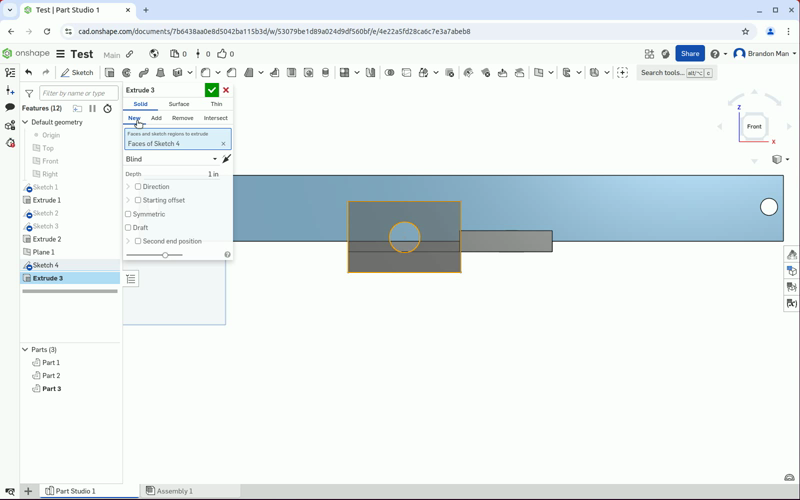
key(tab, 4)
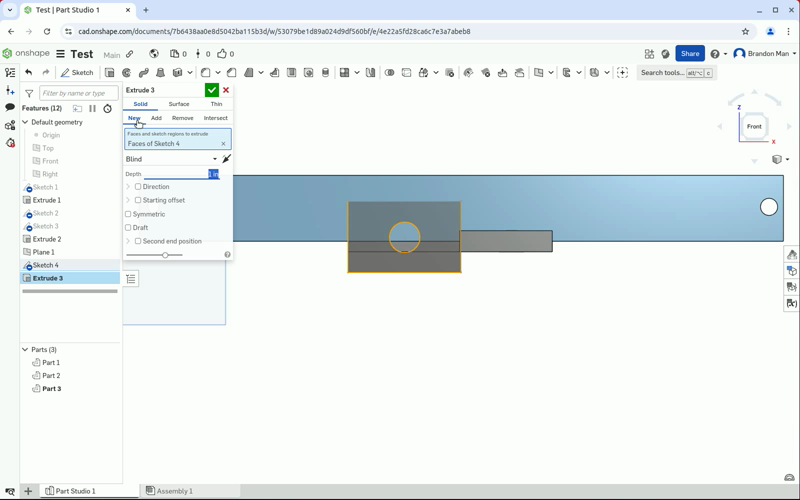
text(-0.715)
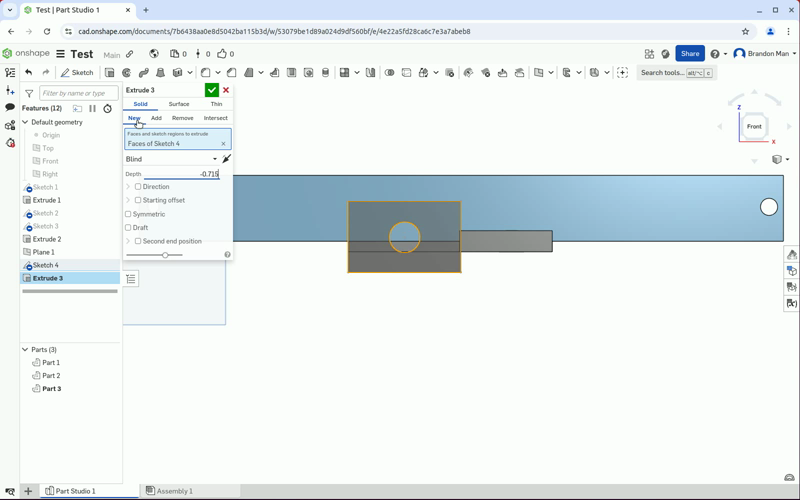
key(enter)
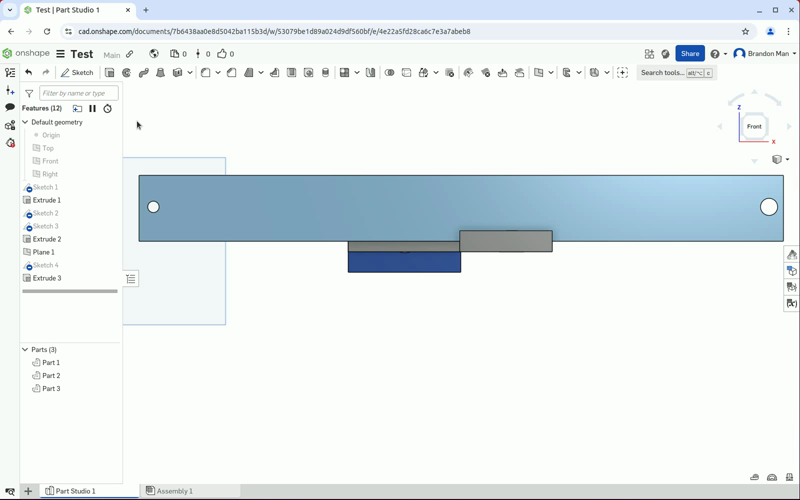
key(shift+h)
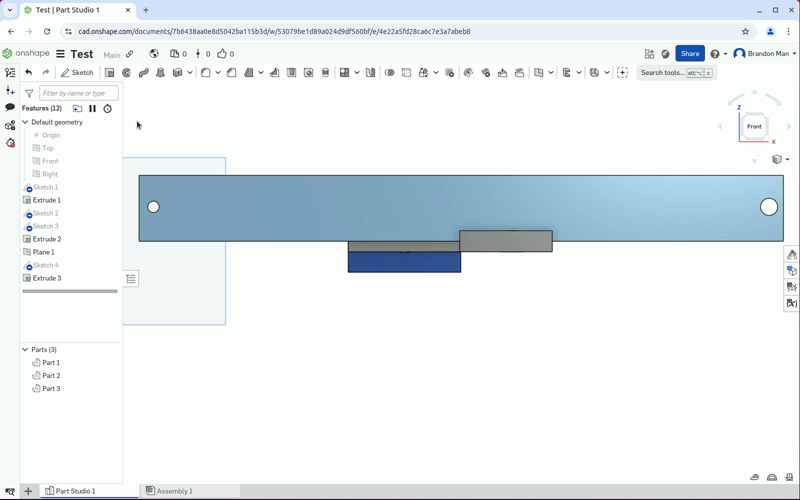
key(shift+h)
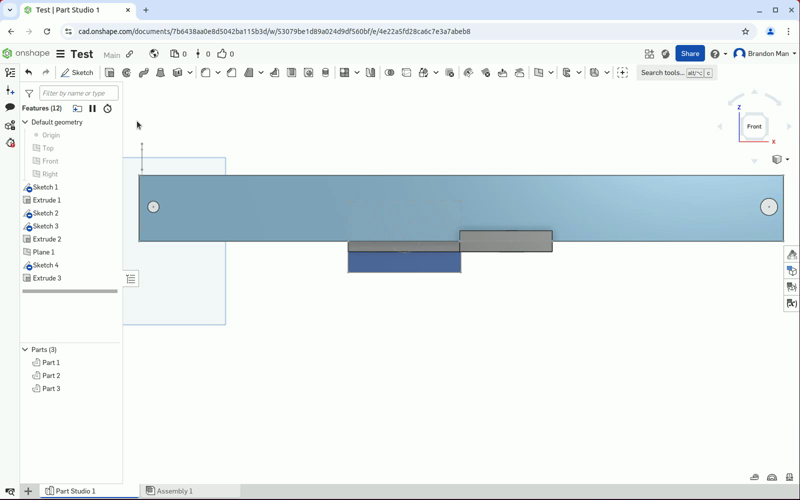
key(shift+7)
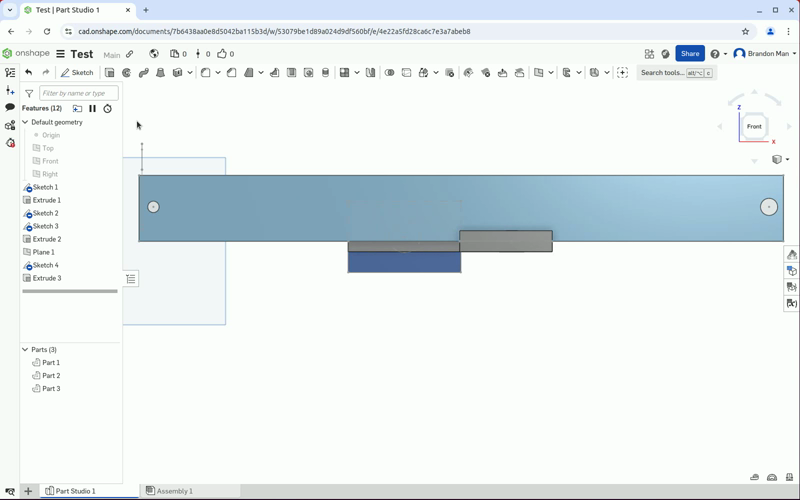
key(left, 2)
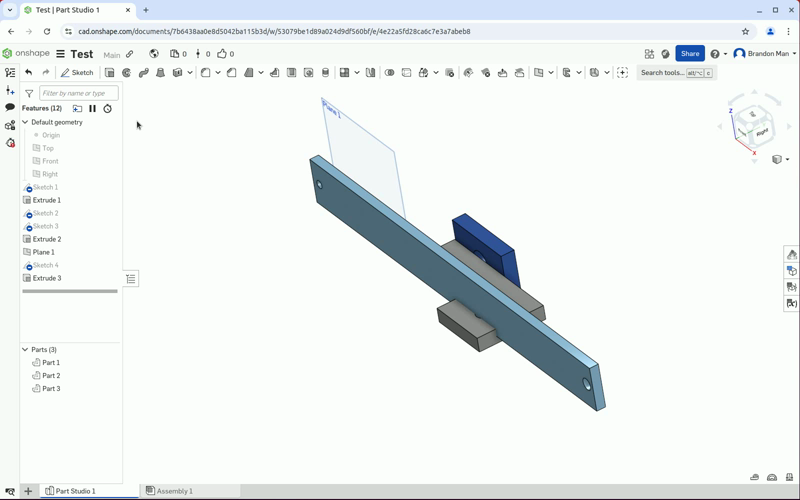
key(down, 2)
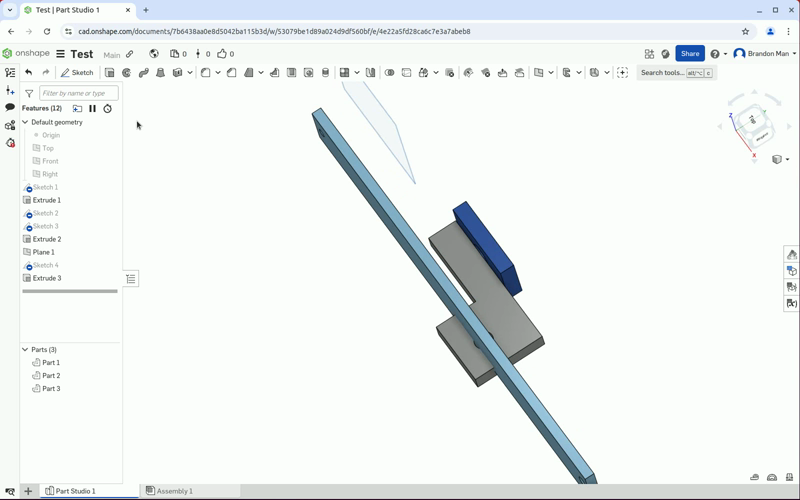
key(up, 2)
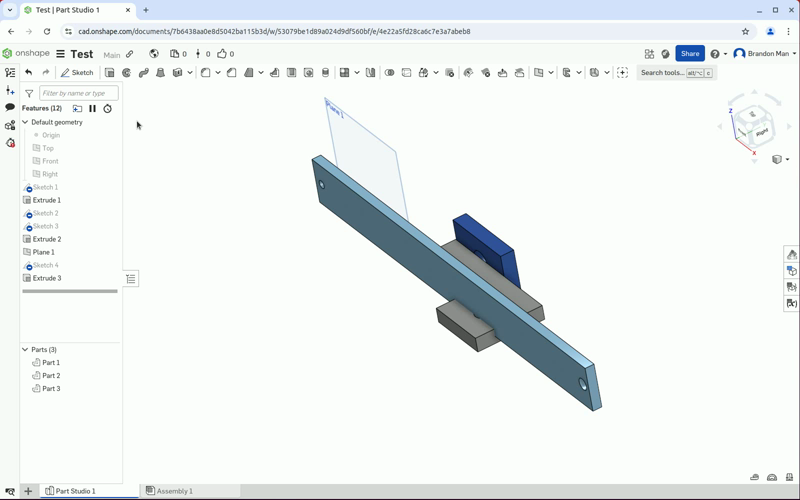
key(right, 2)
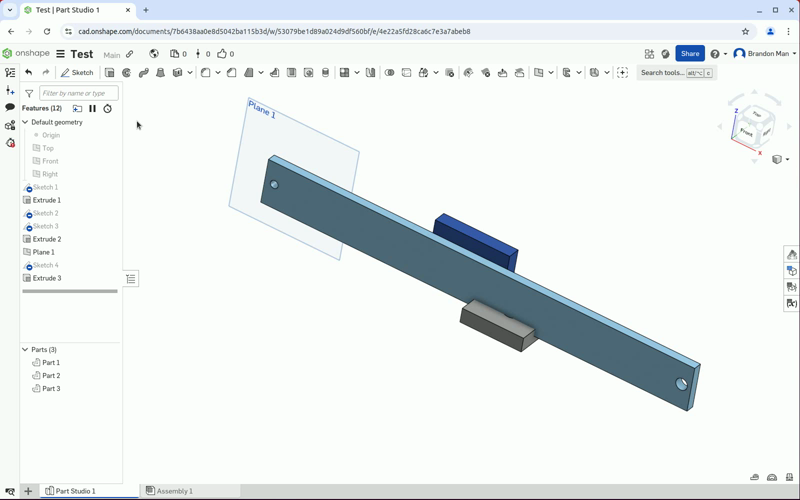
mouse_move(73, 189)
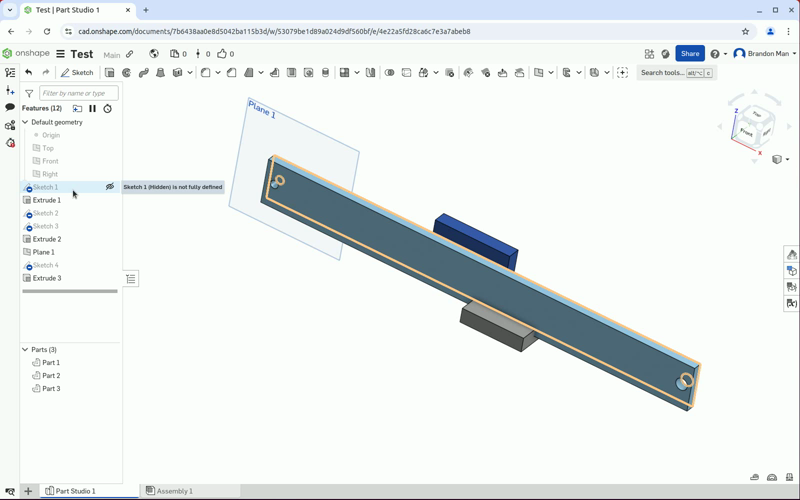
click(73, 189)